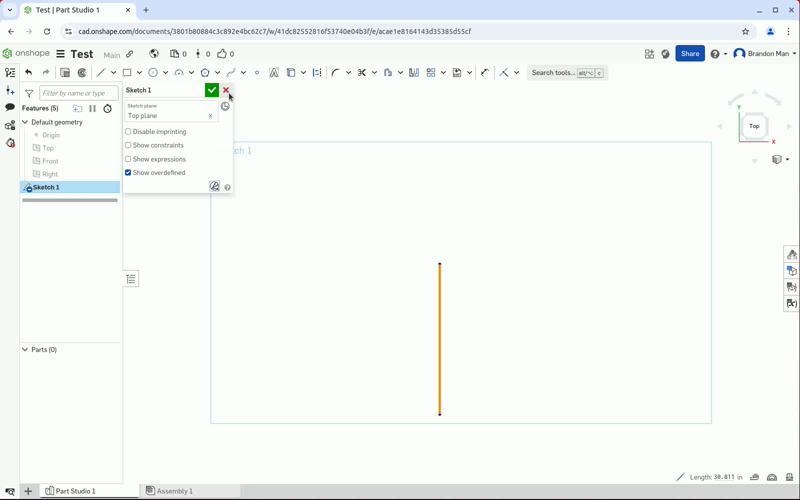
key(shift+h)
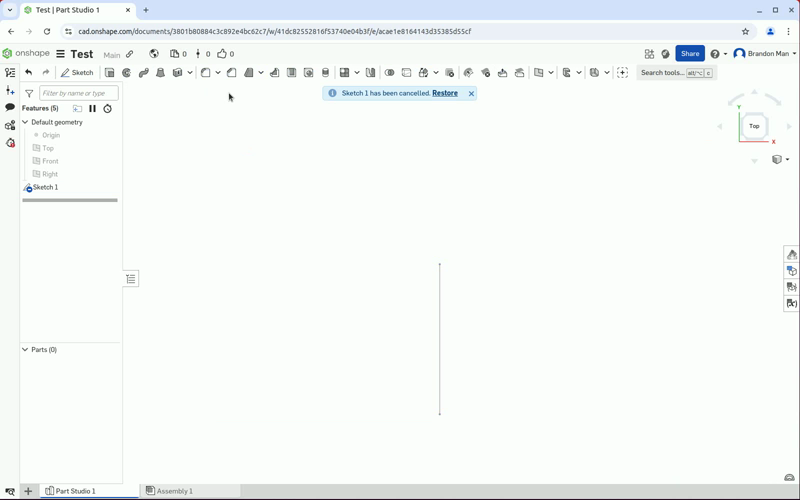
key(shift+s)
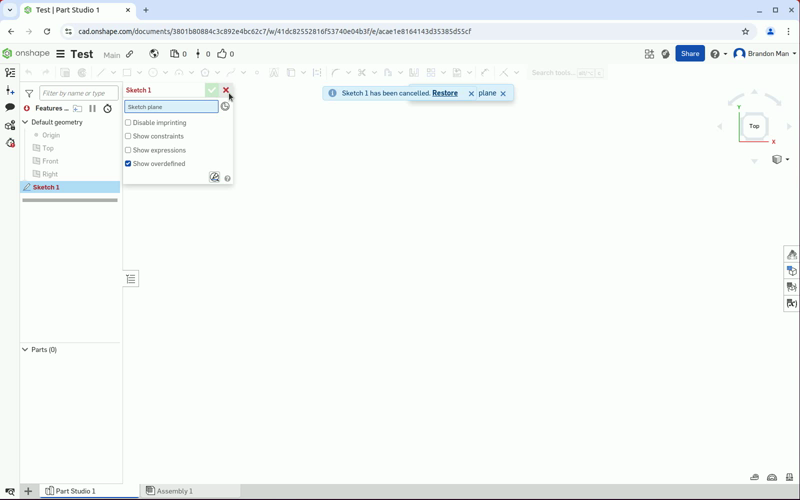
mouse_move(73, 150)
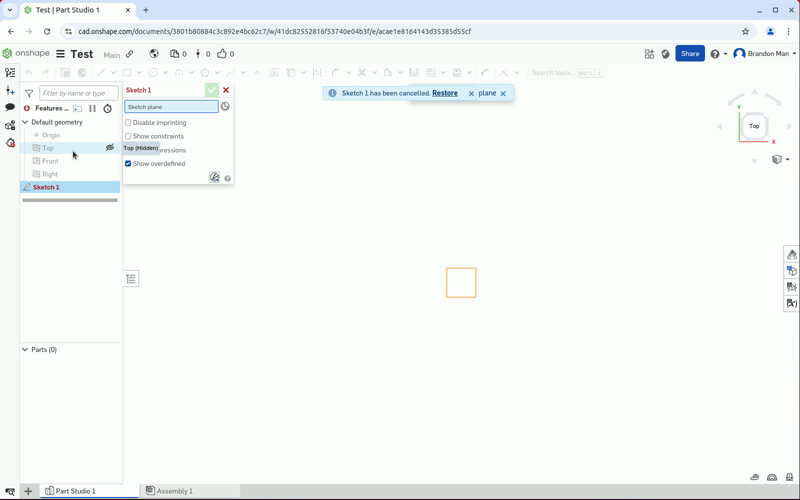
click(73, 150)
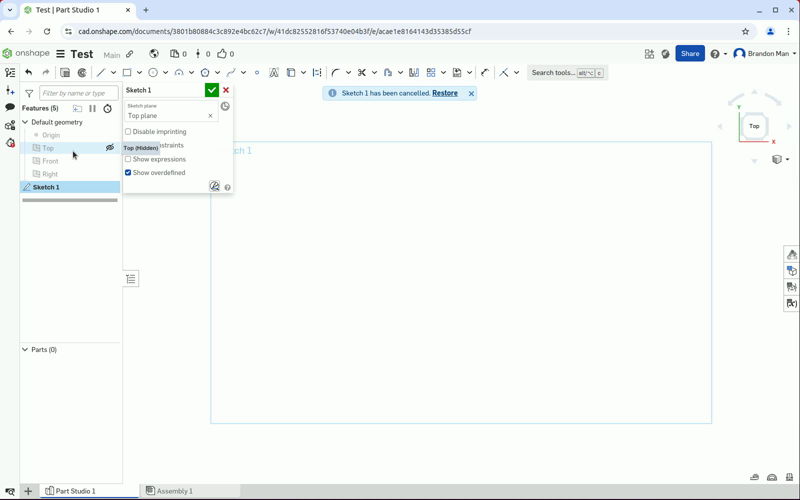
mouse_move(73, 352)
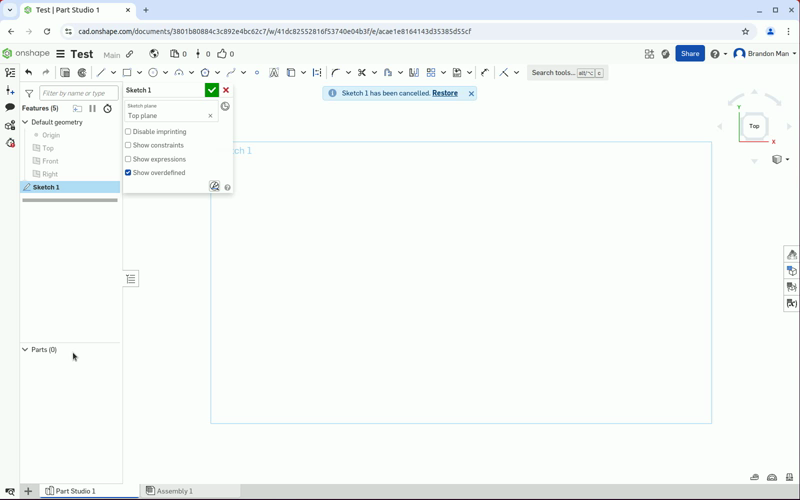
key(y)
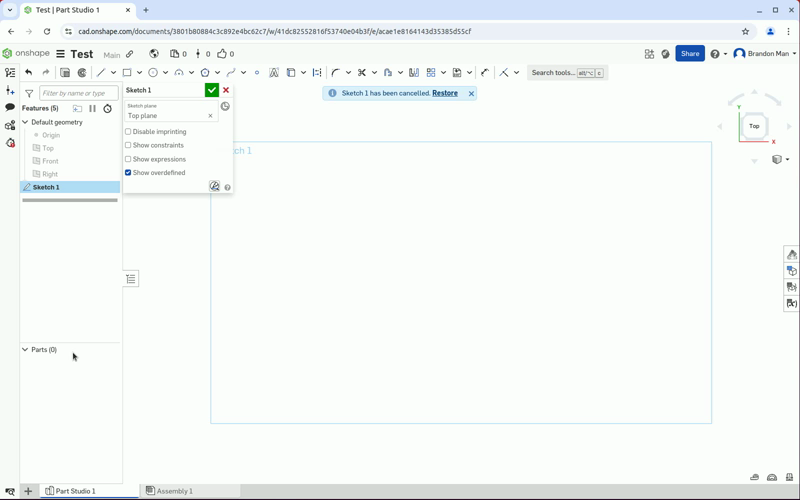
key(l)
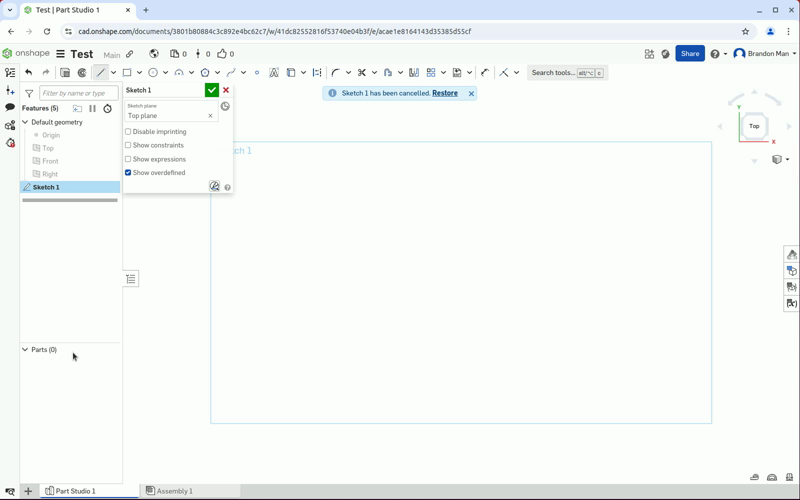
key_down(shift)
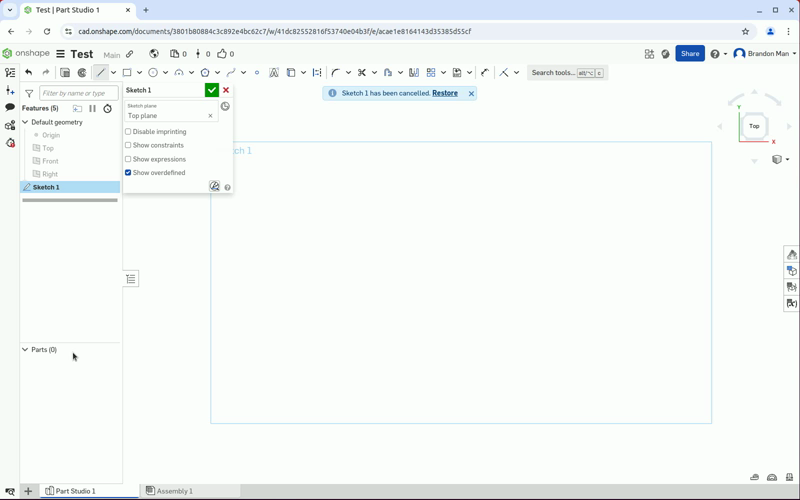
mouse_move(404, 339)
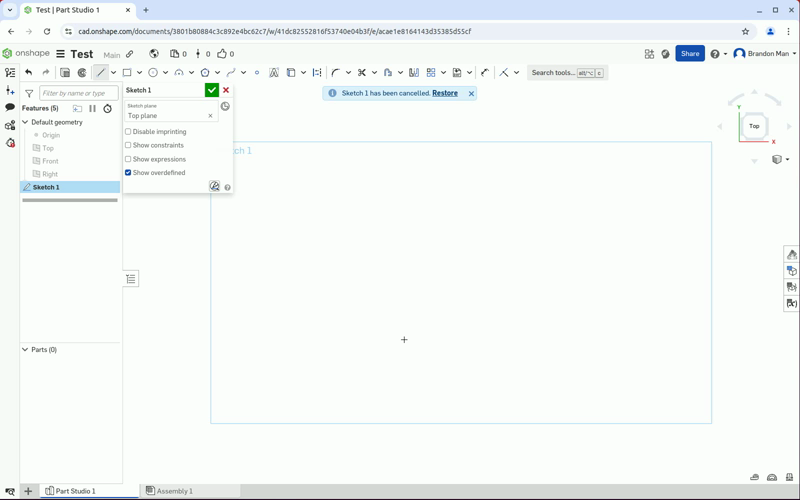
click(404, 339)
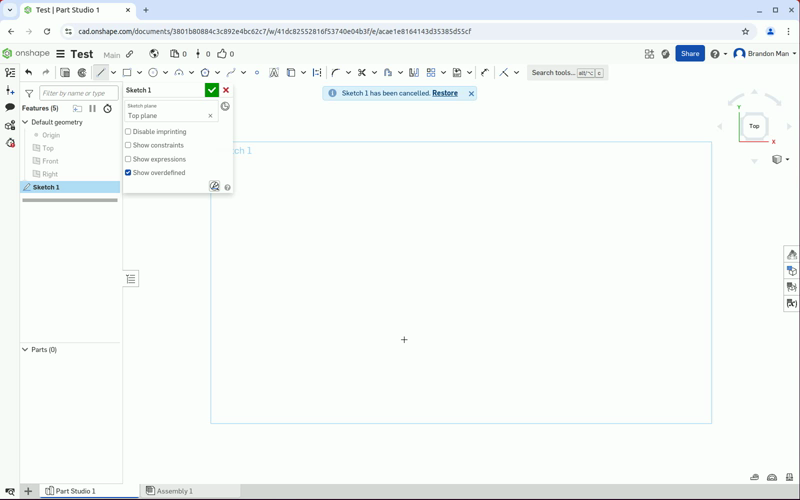
key_up(shift)
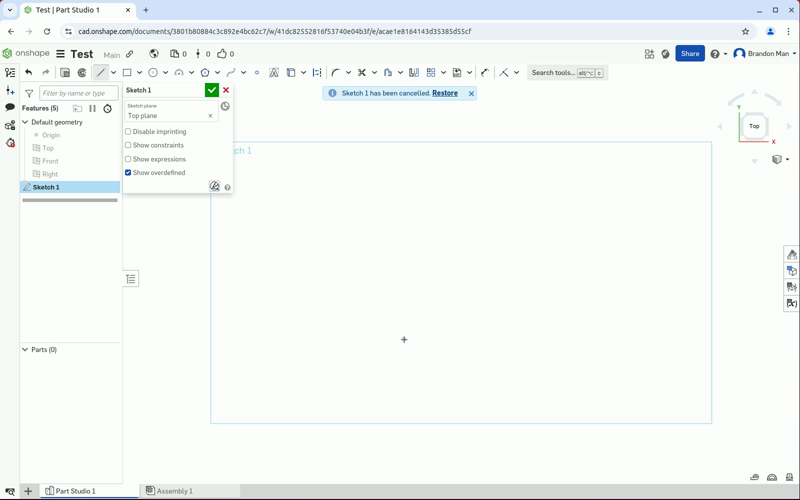
key_down(shift)
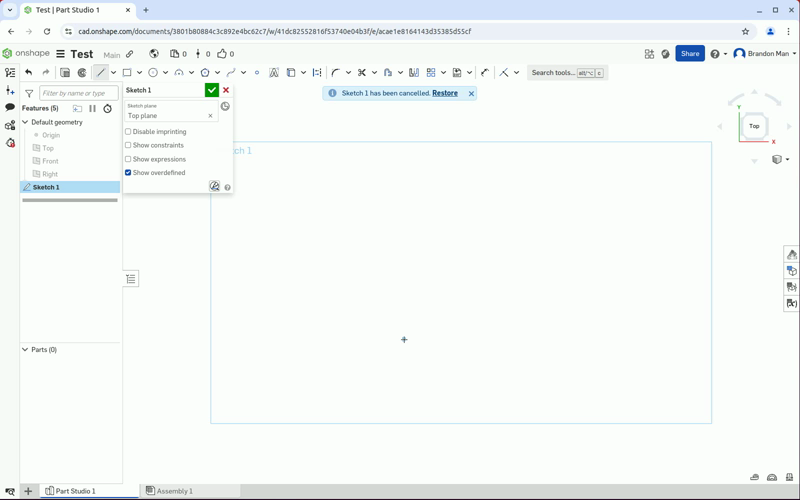
mouse_move(516, 339)
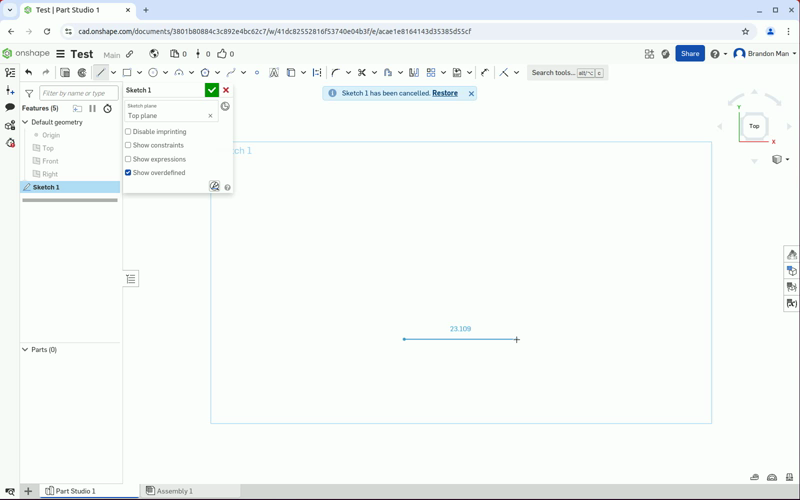
click(516, 339)
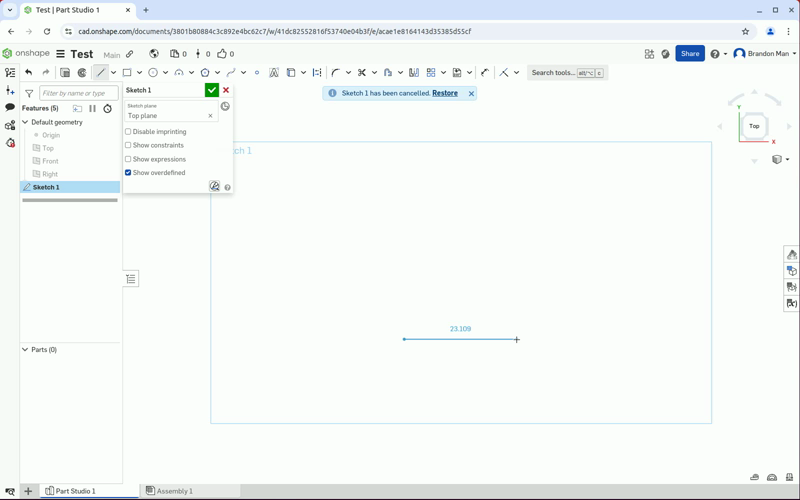
key_up(shift)
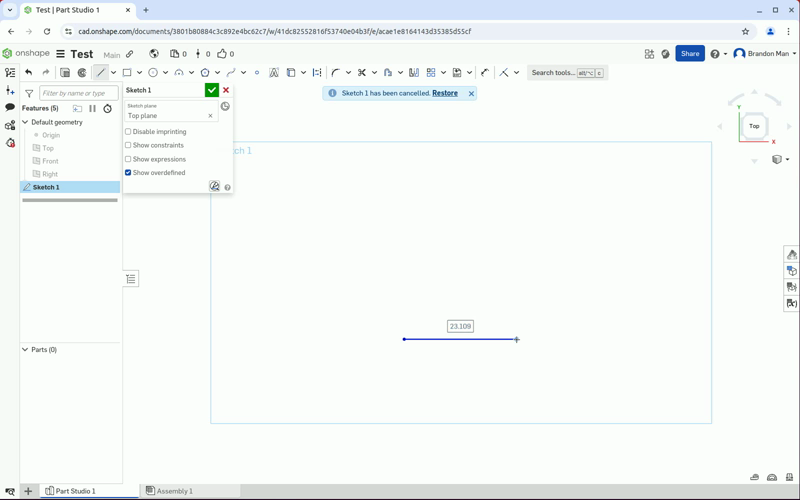
key_down(shift)
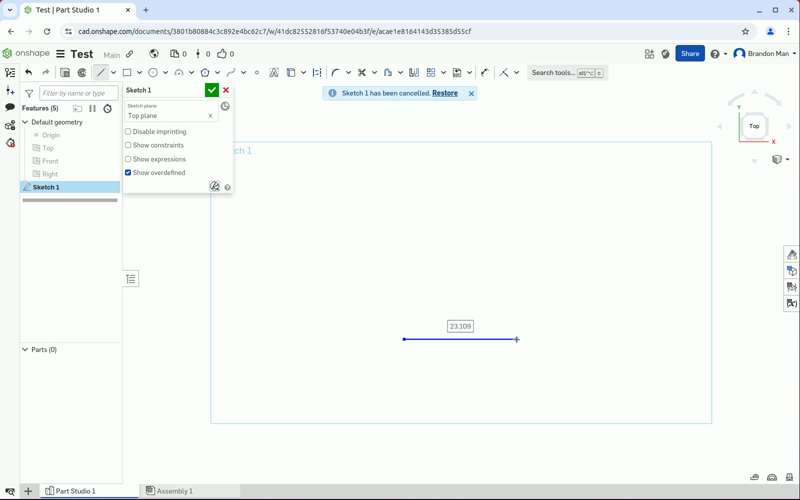
mouse_move(516, 226)
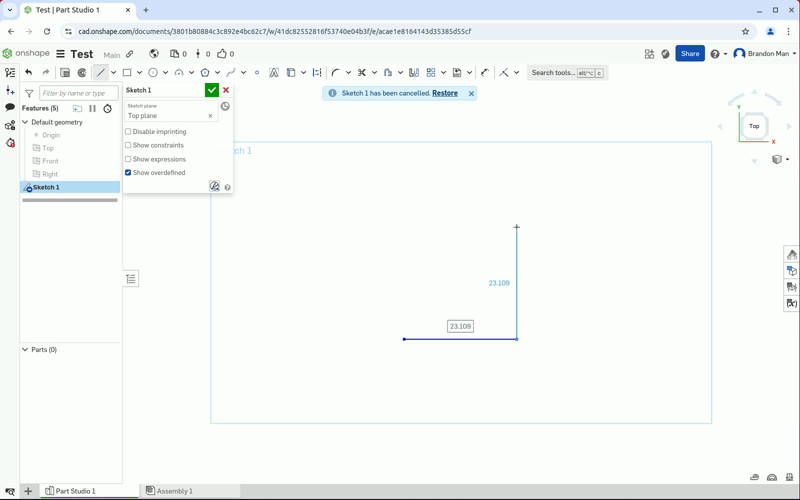
click(516, 226)
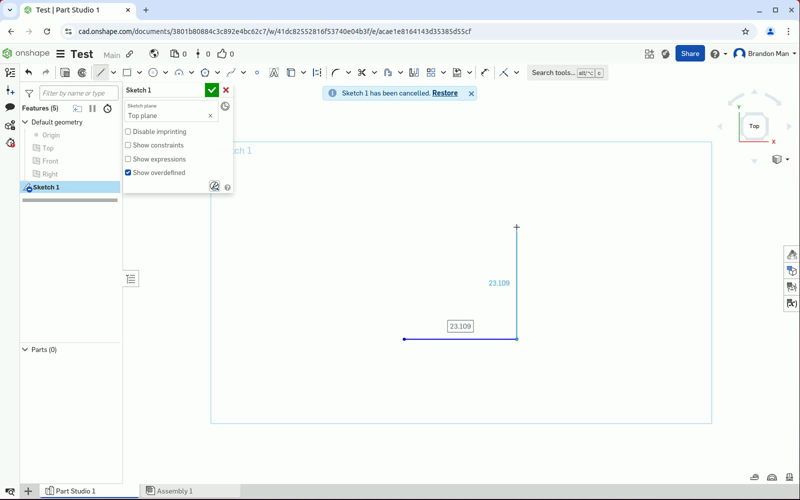
key_up(shift)
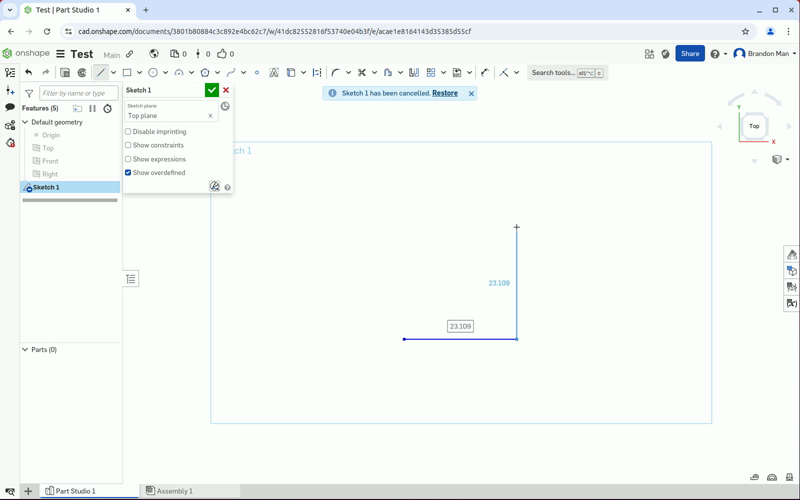
key_down(shift)
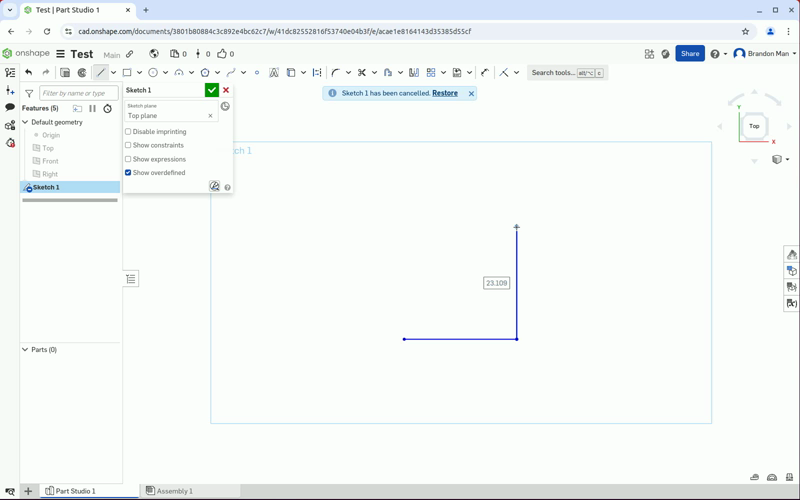
mouse_move(404, 226)
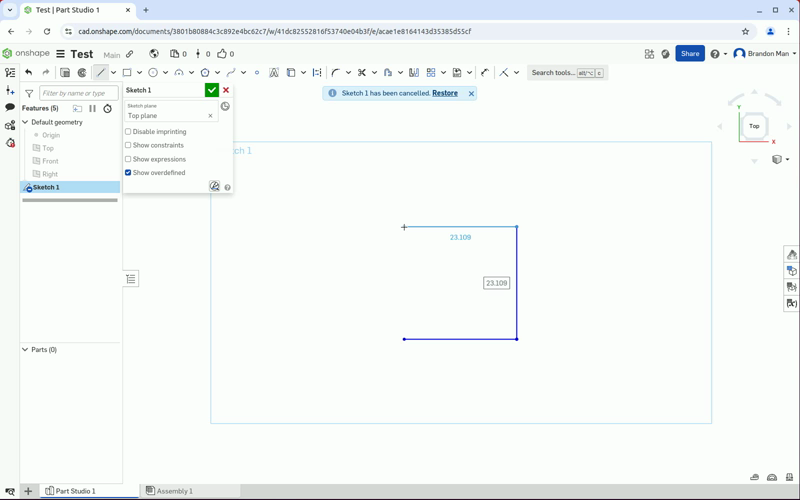
click(404, 226)
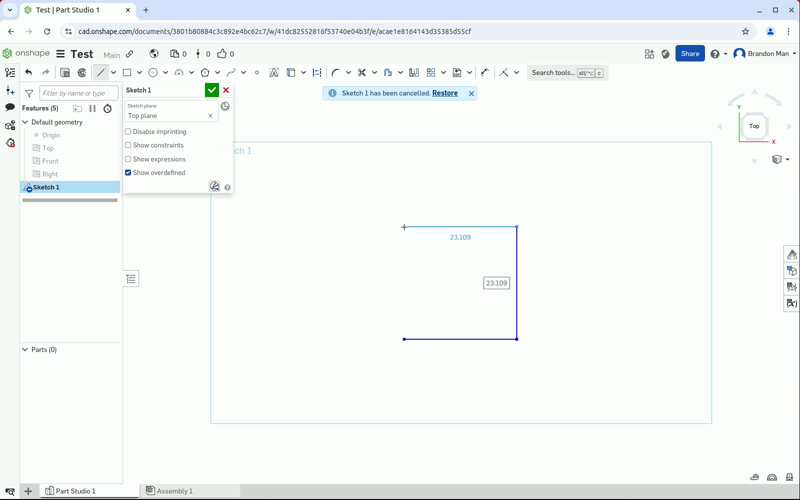
key_up(shift)
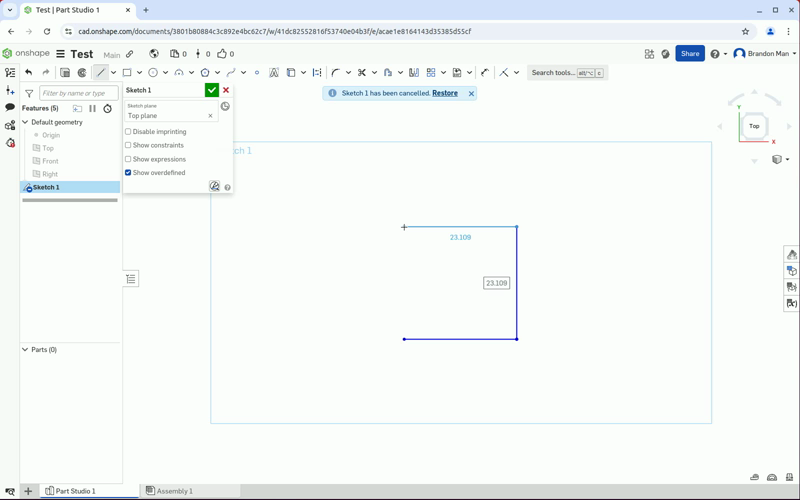
key_down(shift)
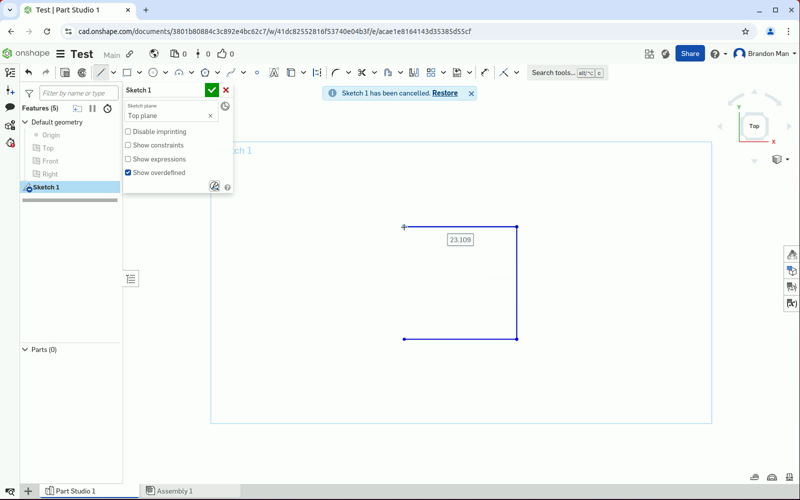
mouse_move(404, 339)
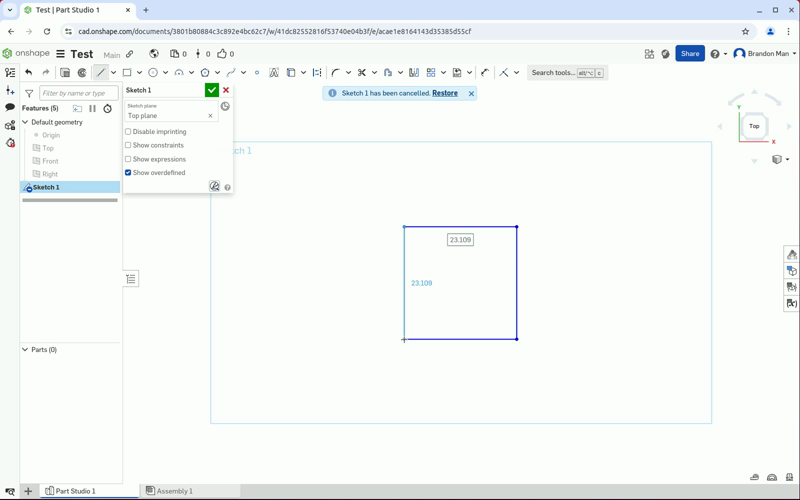
key_up(shift)
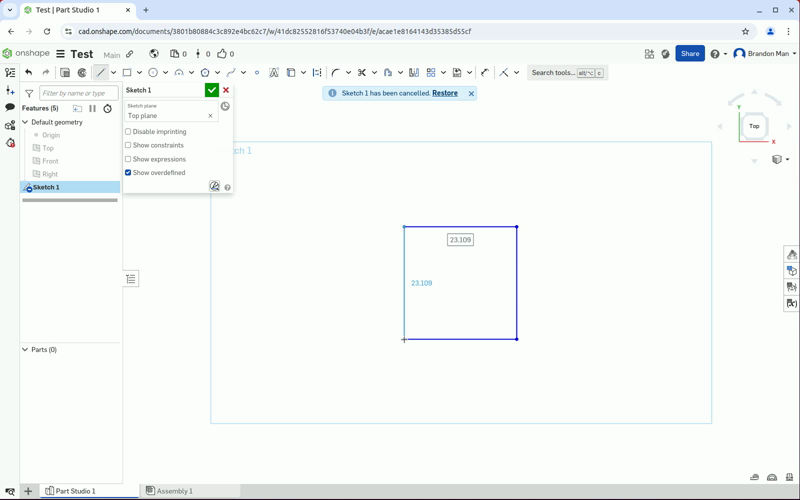
click(404, 339)
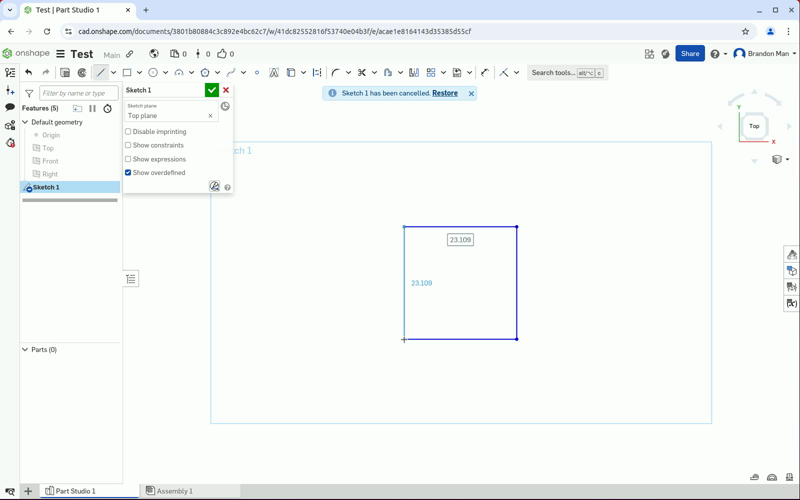
key(esc)
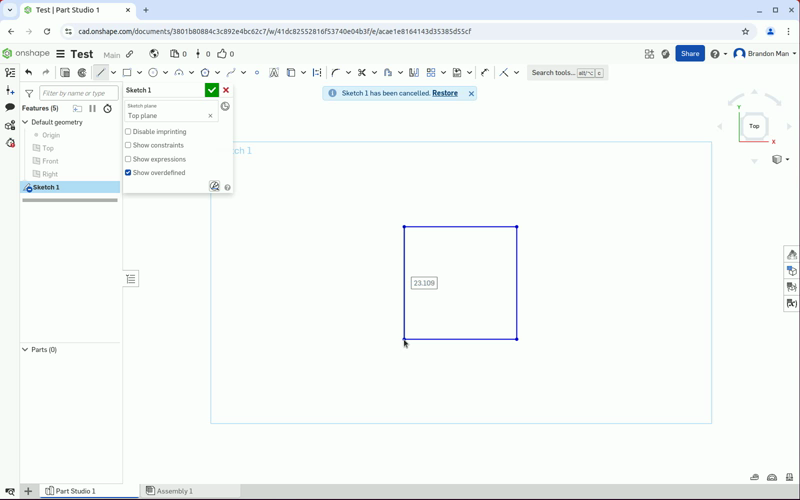
mouse_move(464, 263)
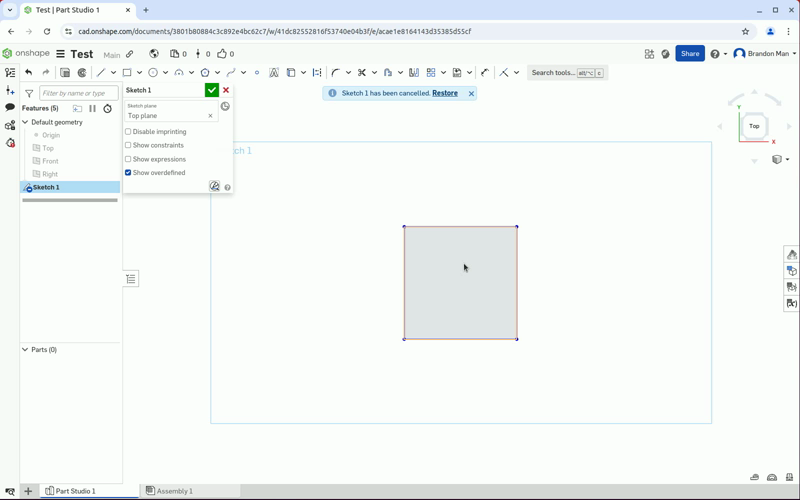
click(464, 263)
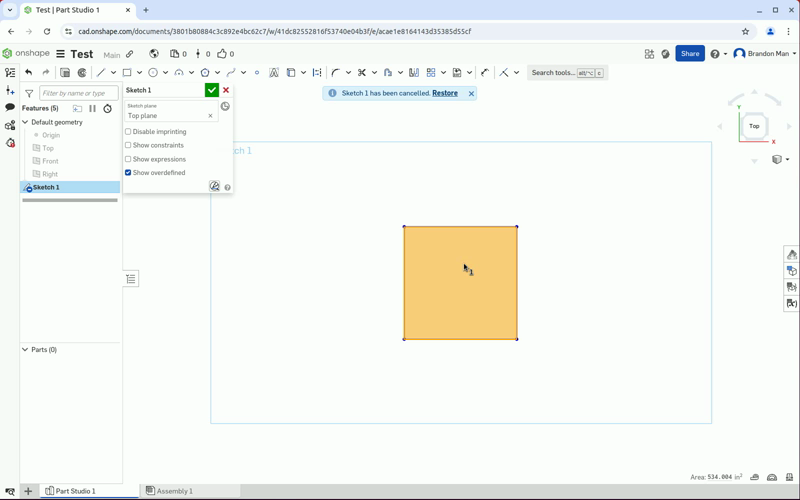
mouse_move(73, 352)
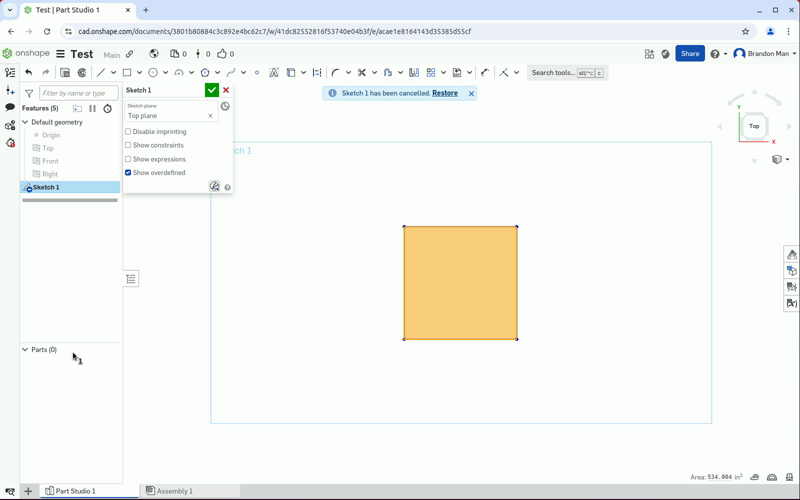
key(shift+y)
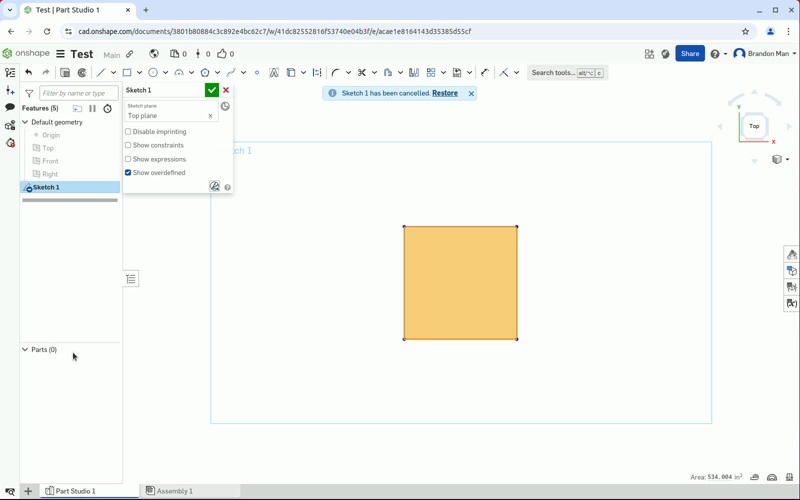
key(shift+e)
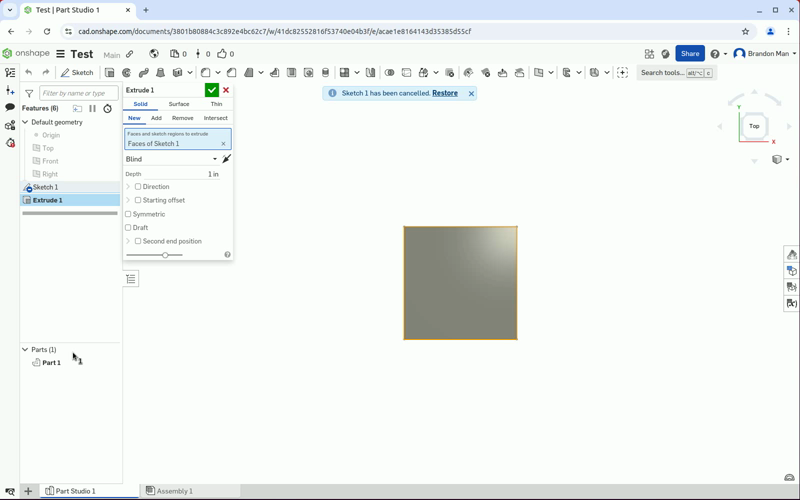
mouse_move(143, 106)
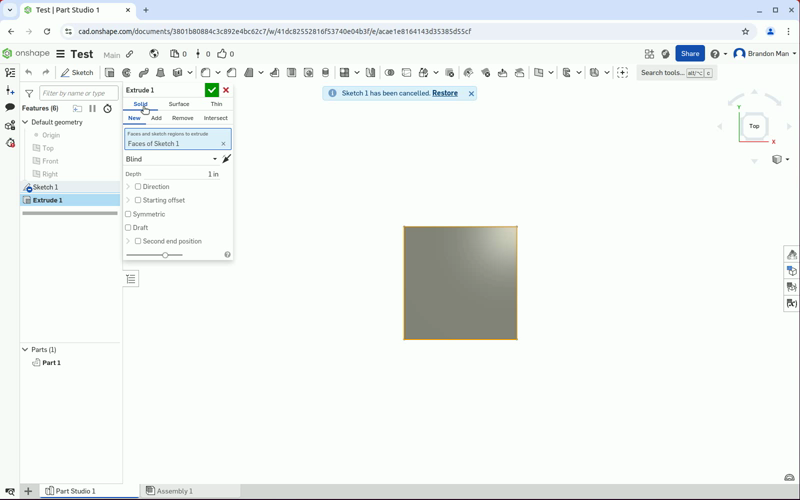
click(143, 106)
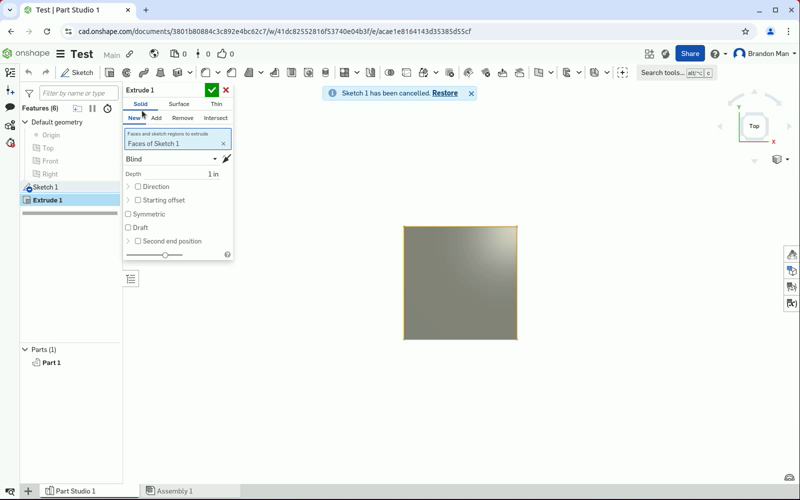
mouse_move(137, 120)
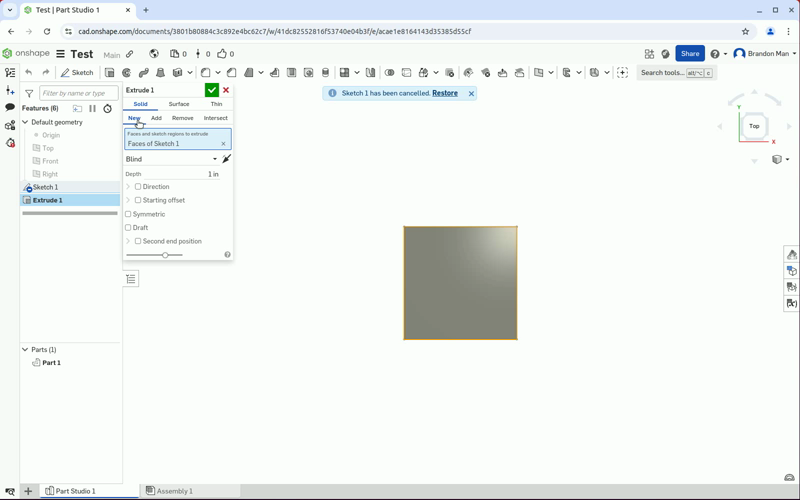
click(137, 120)
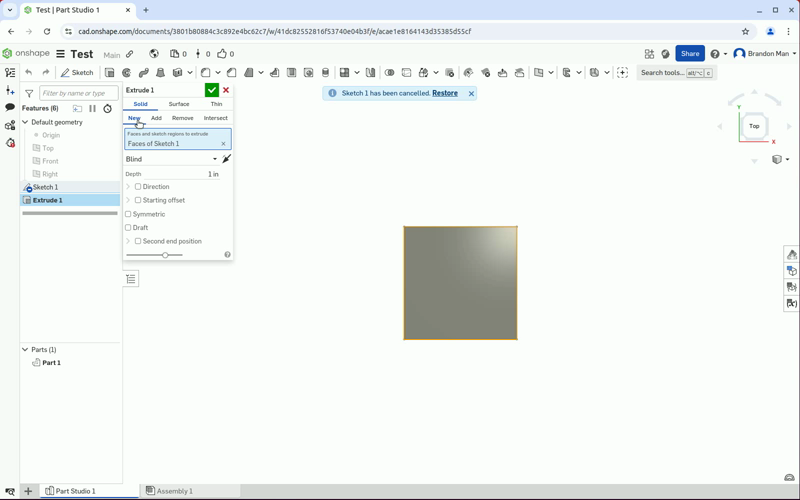
key(tab, 4)
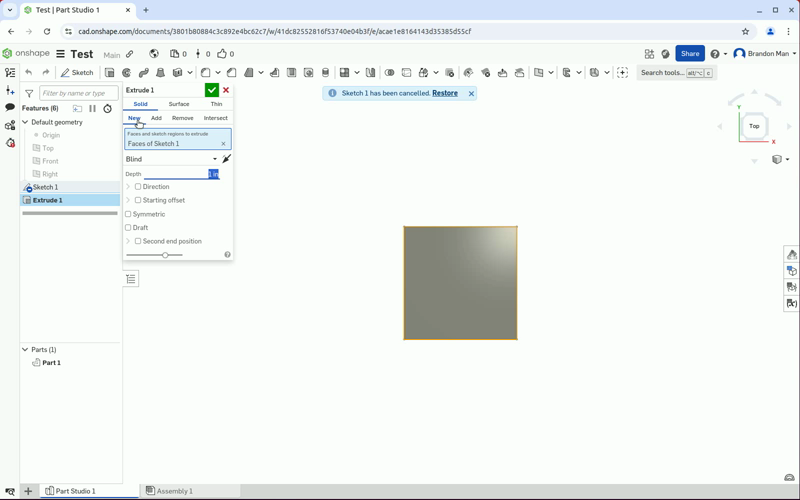
text(1.204)
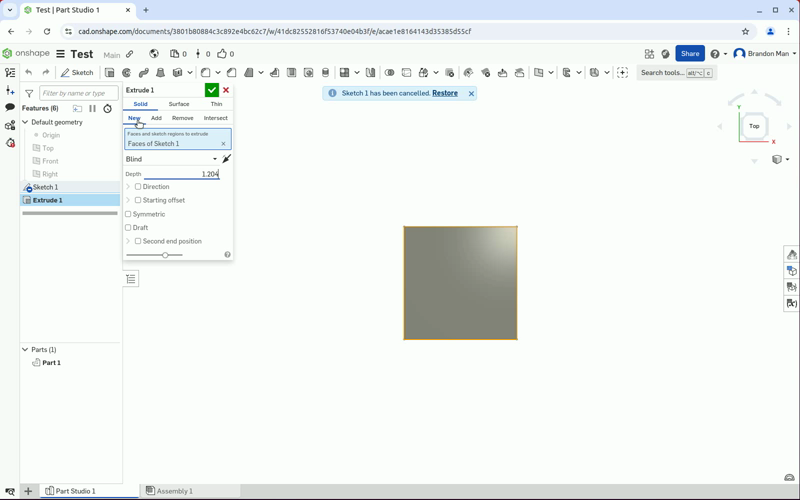
key(enter)
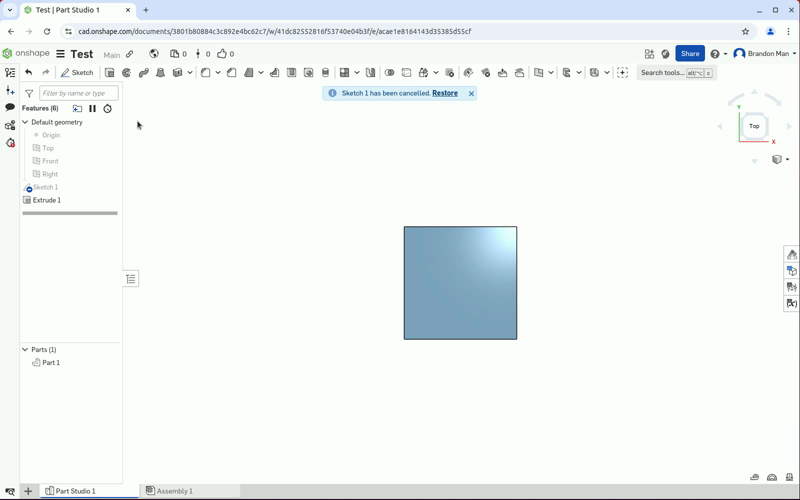
key(shift+h)
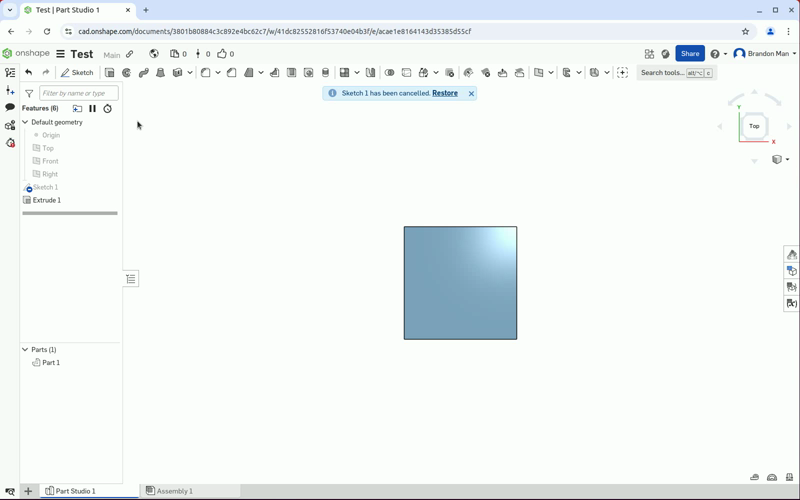
key(shift+h)
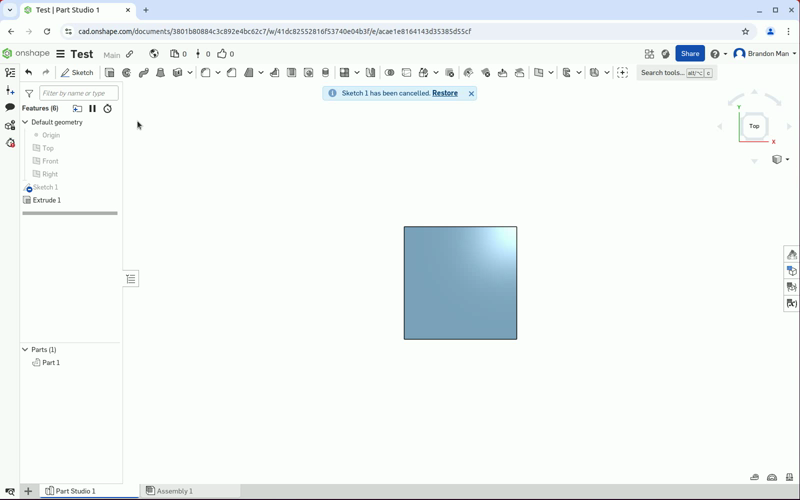
mouse_move(73, 189)
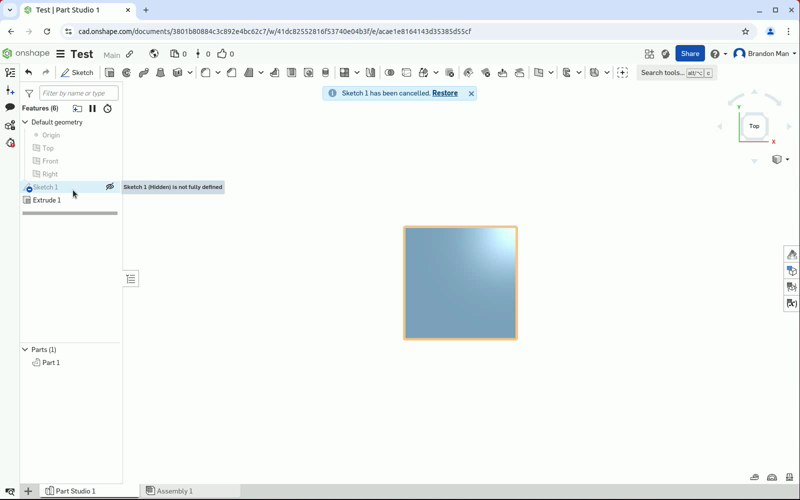
click(73, 189)
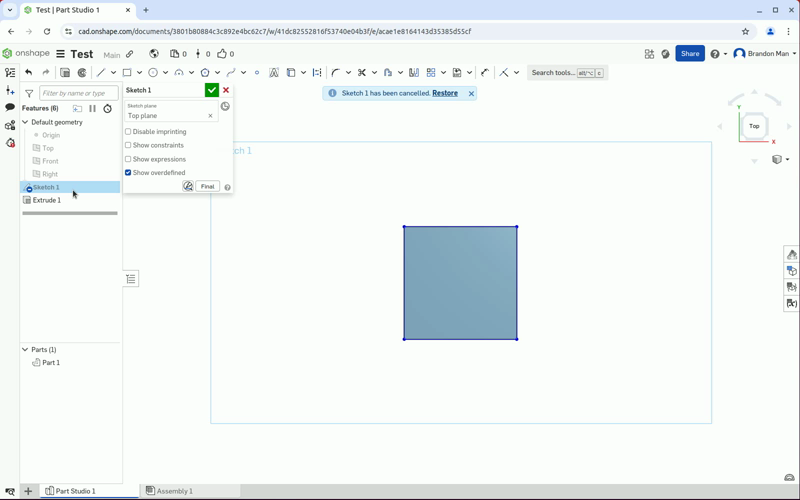
mouse_move(229, 92)
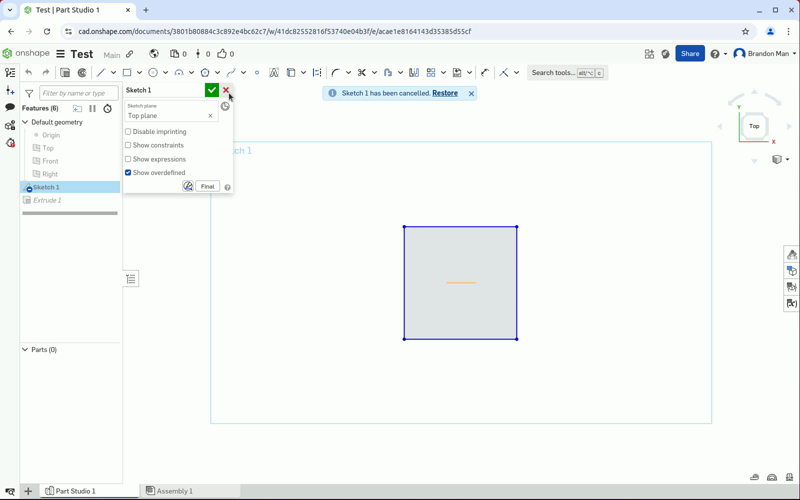
click(229, 92)
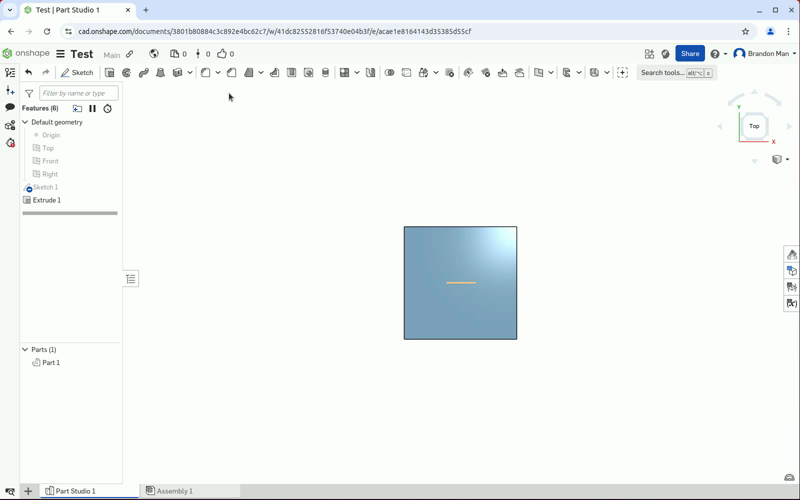
mouse_move(541, 75)
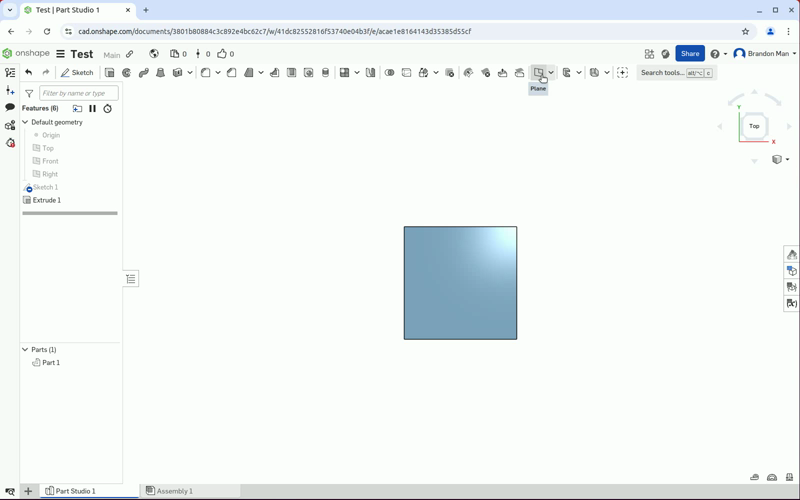
click(541, 75)
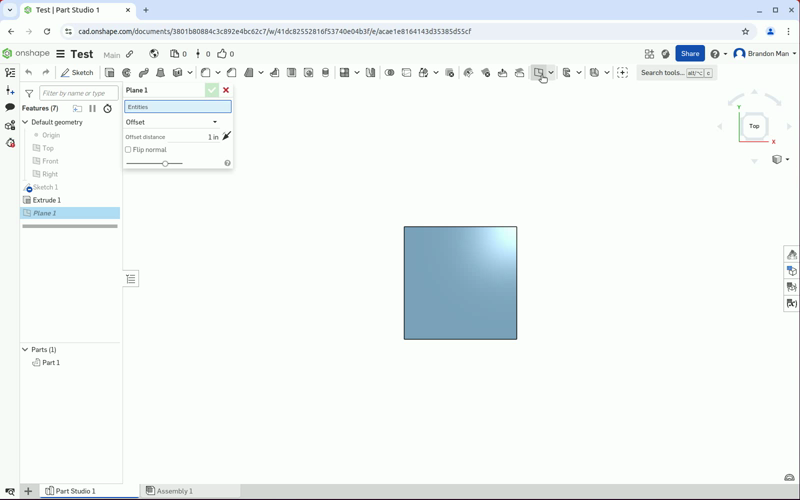
mouse_move(73, 150)
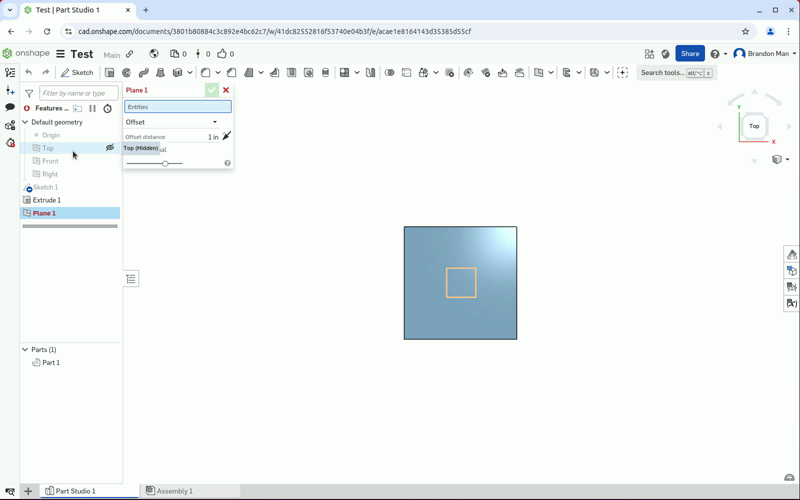
click(73, 150)
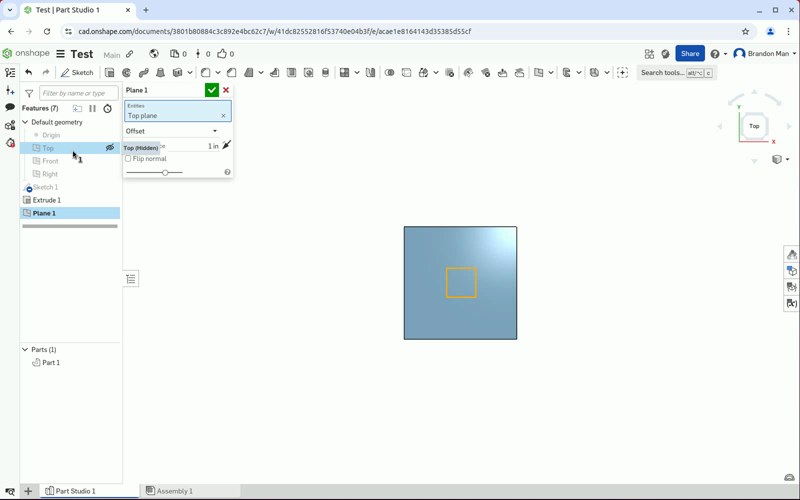
key(tab, 2)
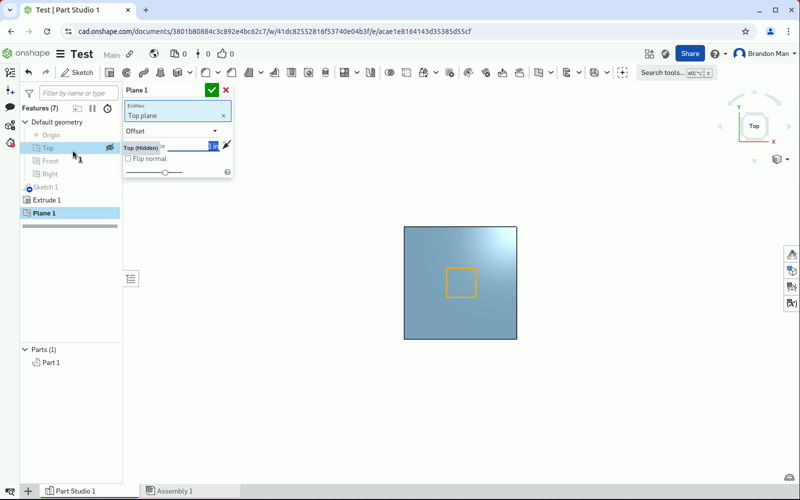
text(1.202)
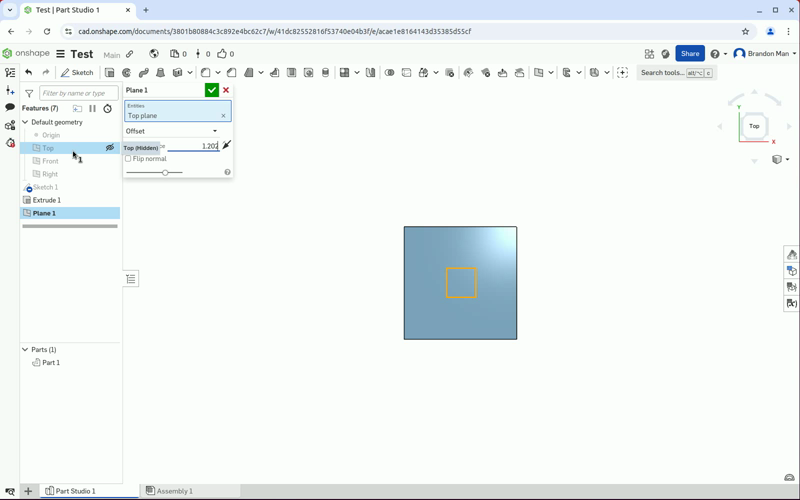
key(enter, 2)
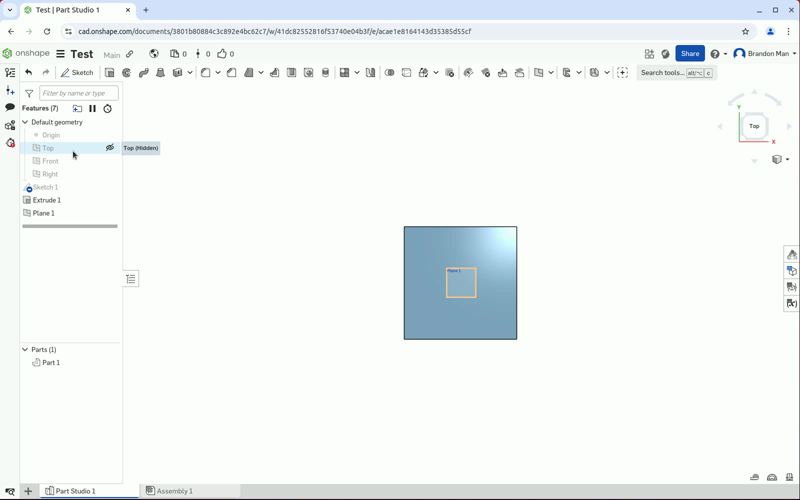
key(shift+s)
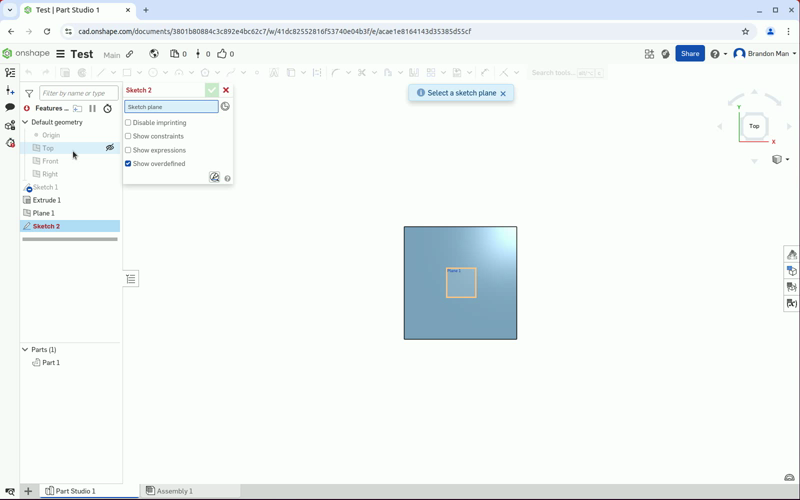
mouse_move(73, 215)
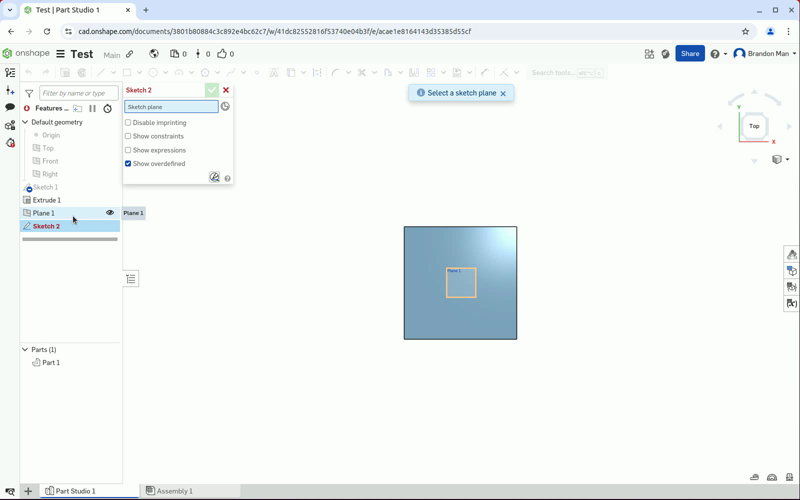
click(73, 215)
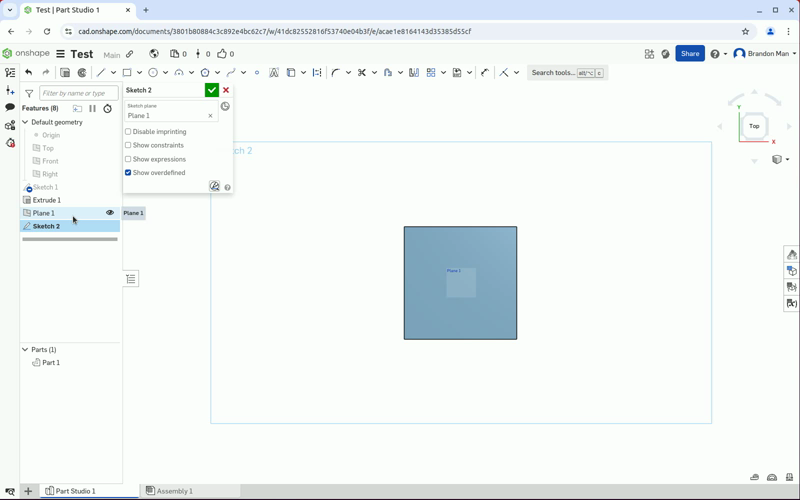
mouse_move(73, 352)
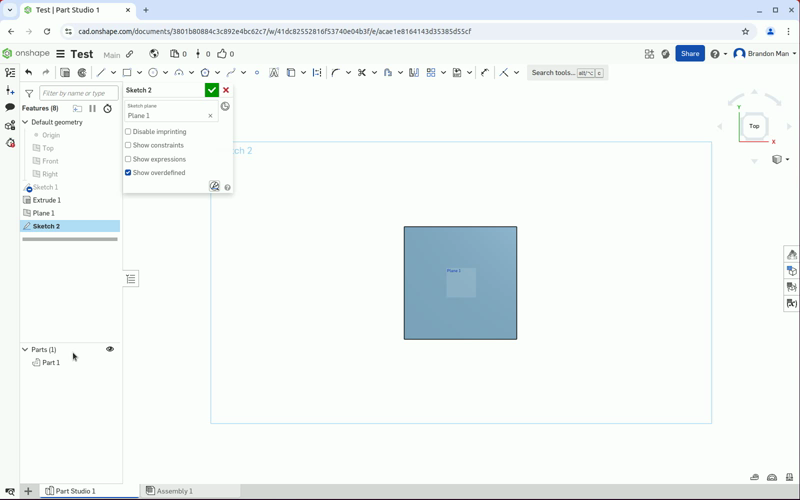
key(y)
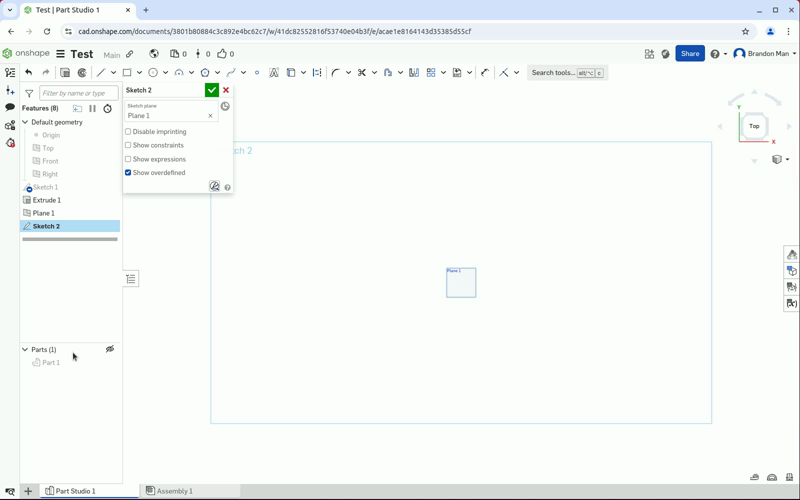
key(l)
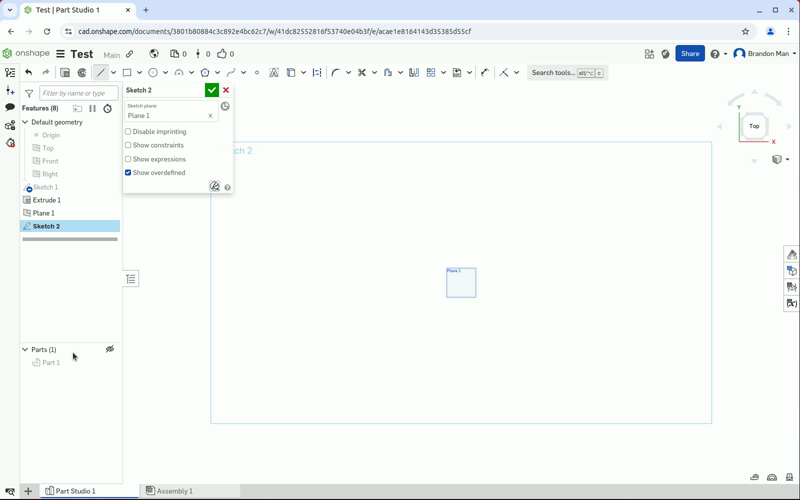
key_down(shift)
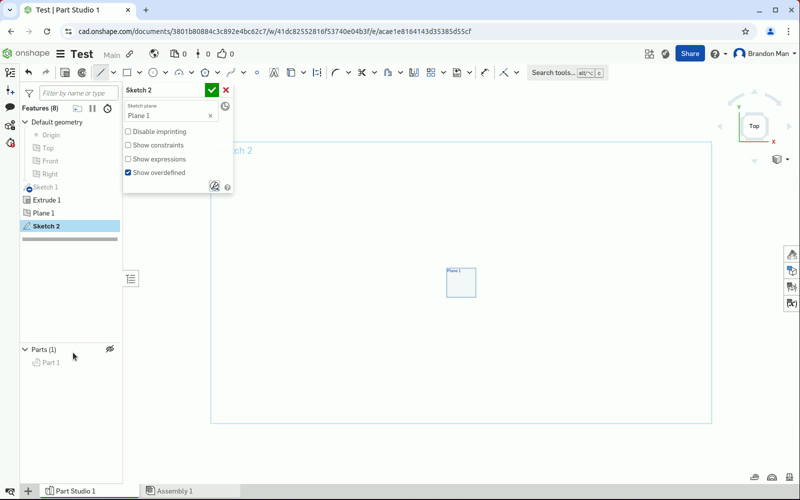
mouse_move(404, 339)
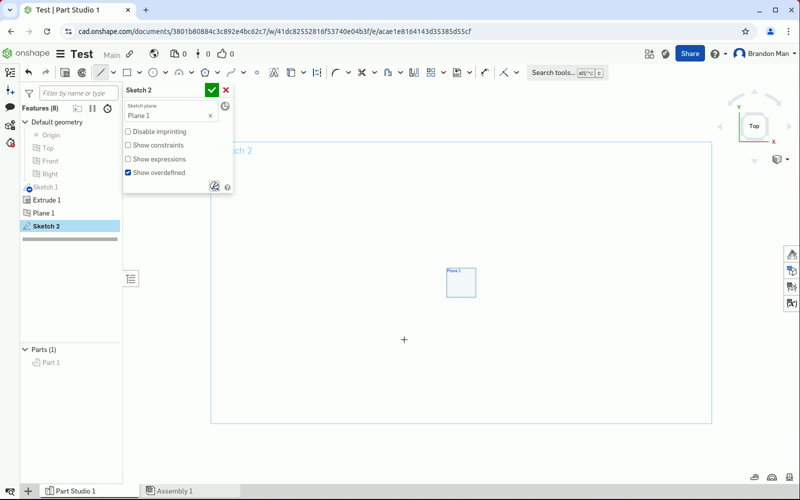
click(404, 339)
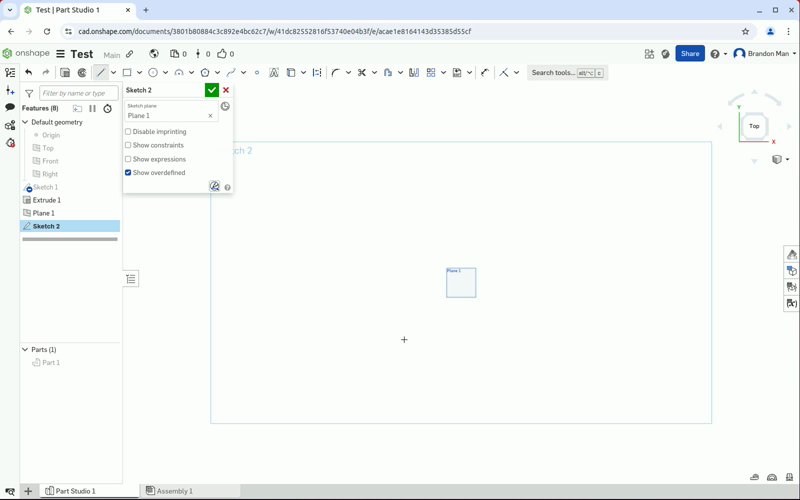
key_up(shift)
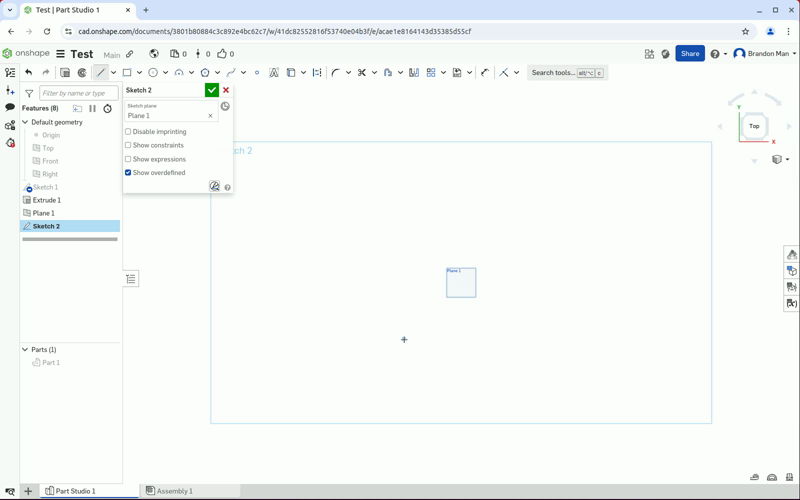
key_down(shift)
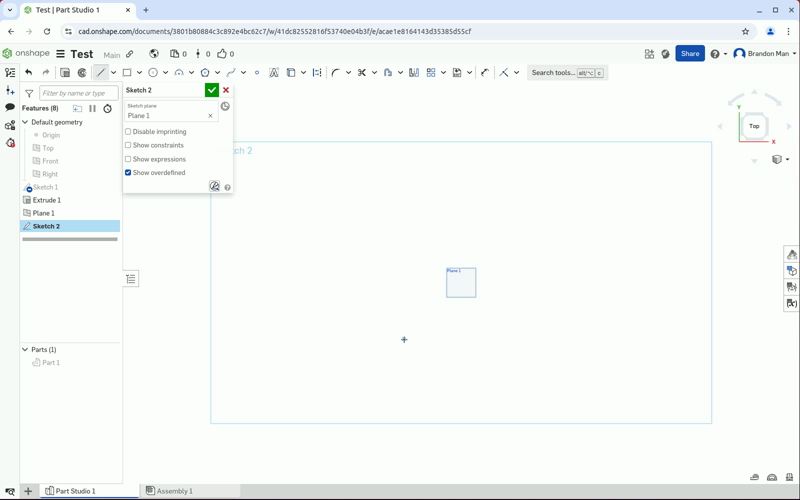
mouse_move(516, 339)
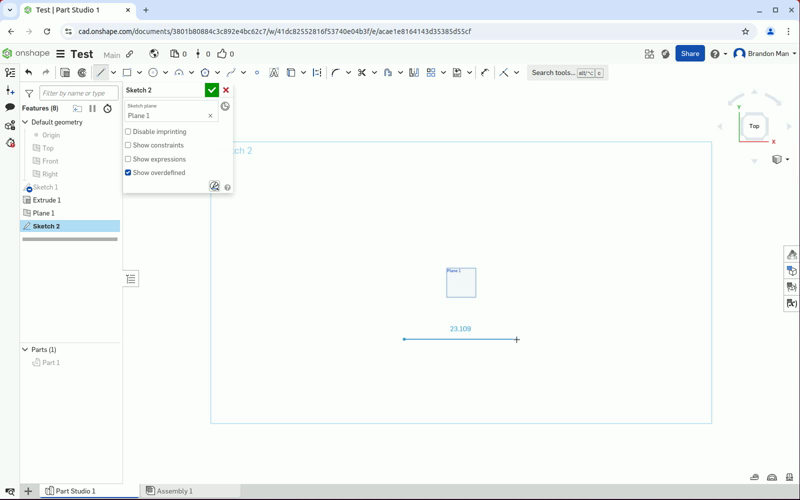
click(516, 339)
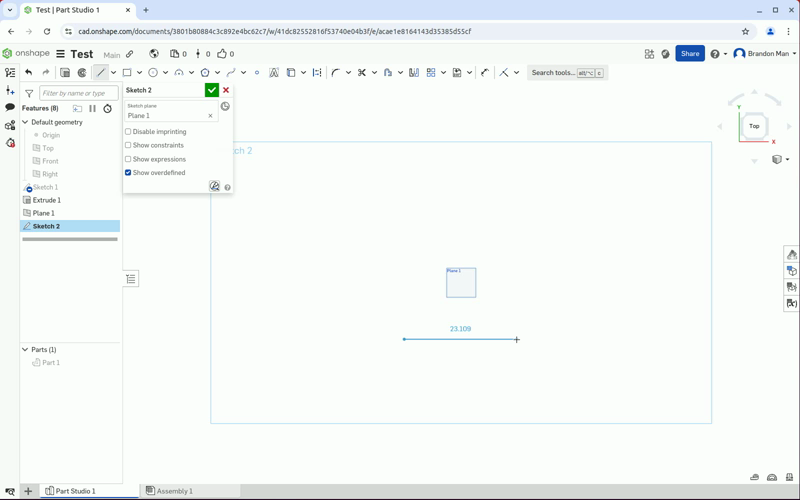
key_up(shift)
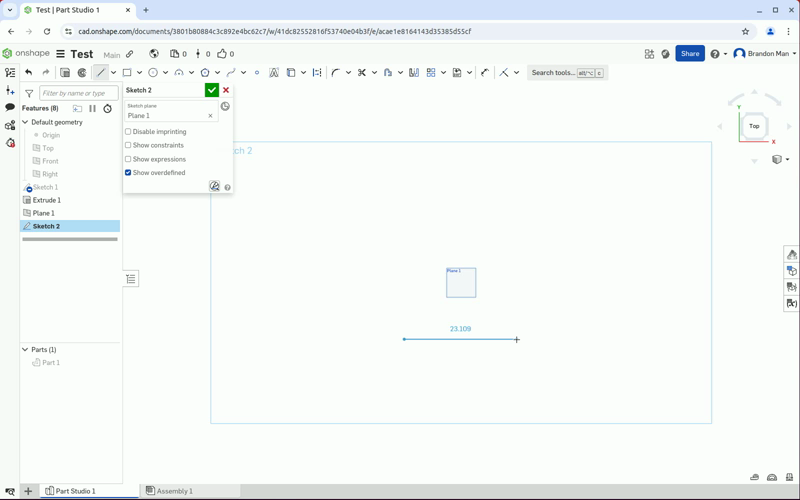
key_down(shift)
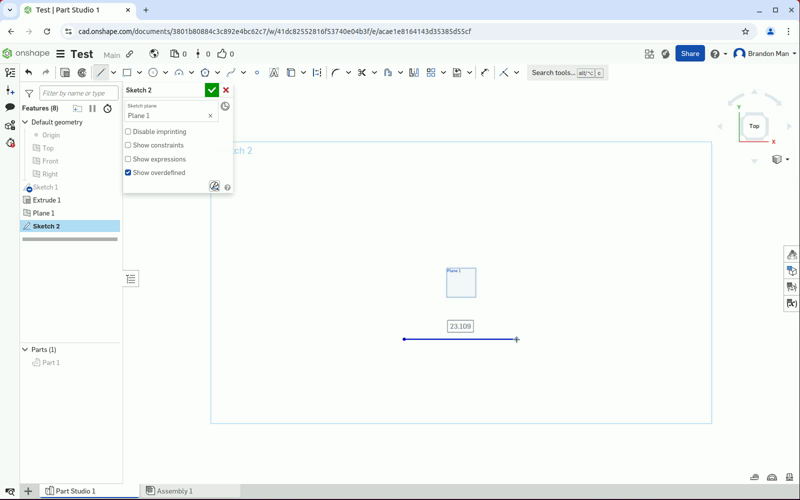
mouse_move(516, 226)
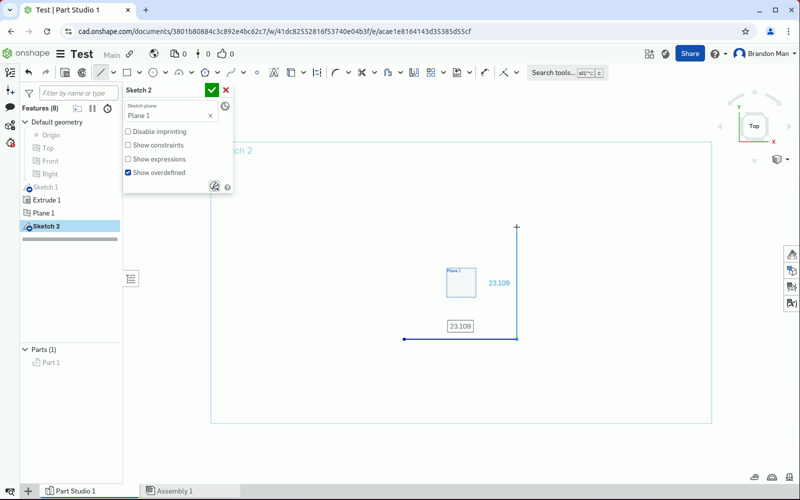
click(516, 226)
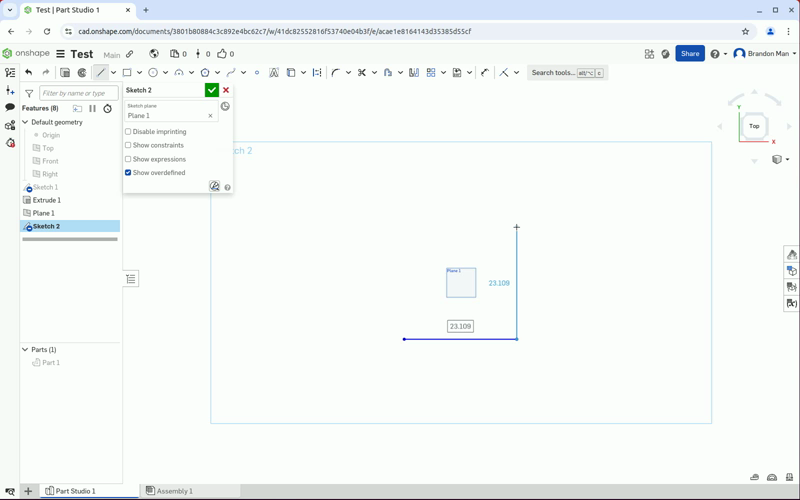
key_up(shift)
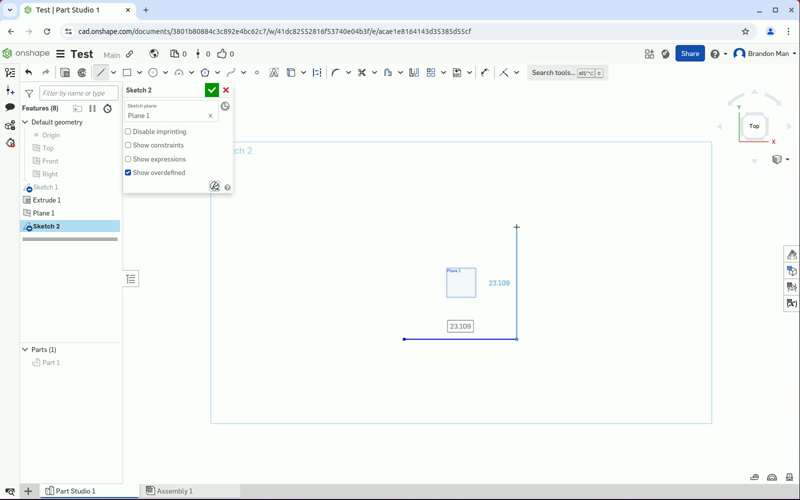
key_down(shift)
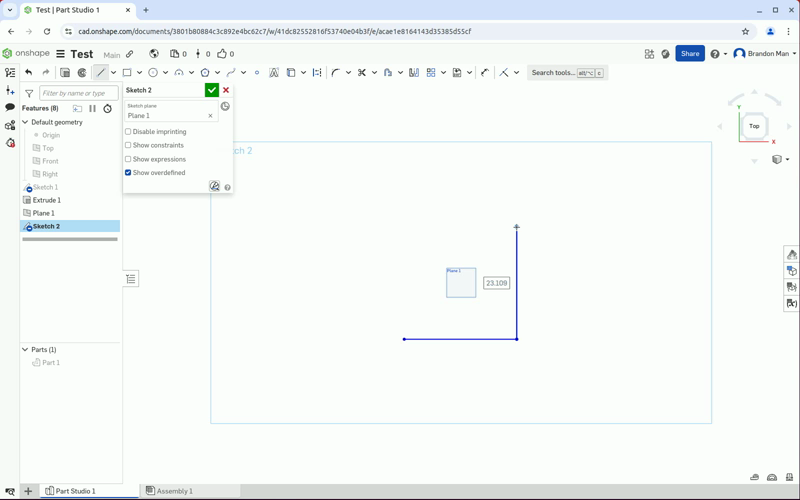
mouse_move(404, 226)
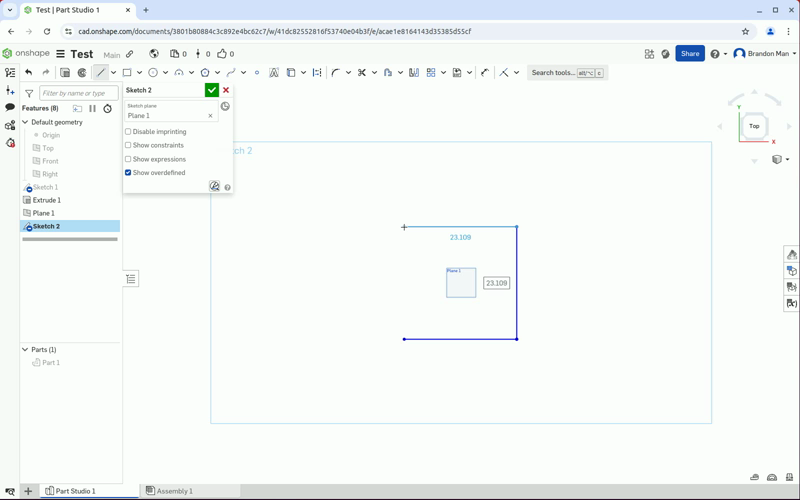
click(404, 226)
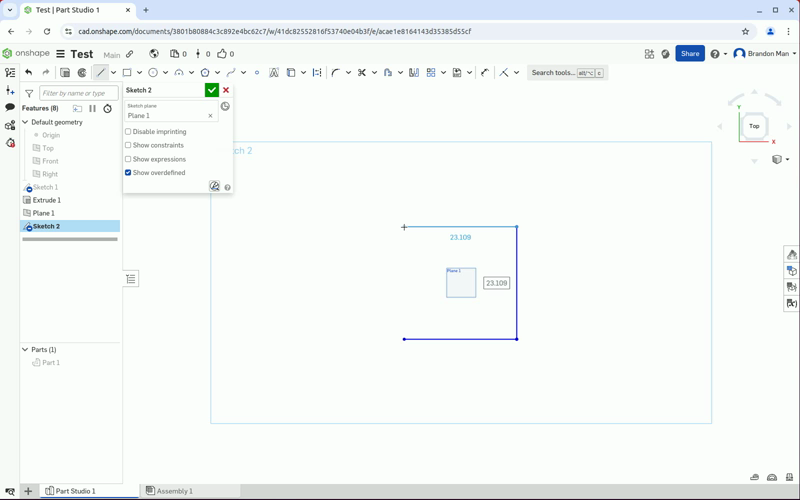
key_up(shift)
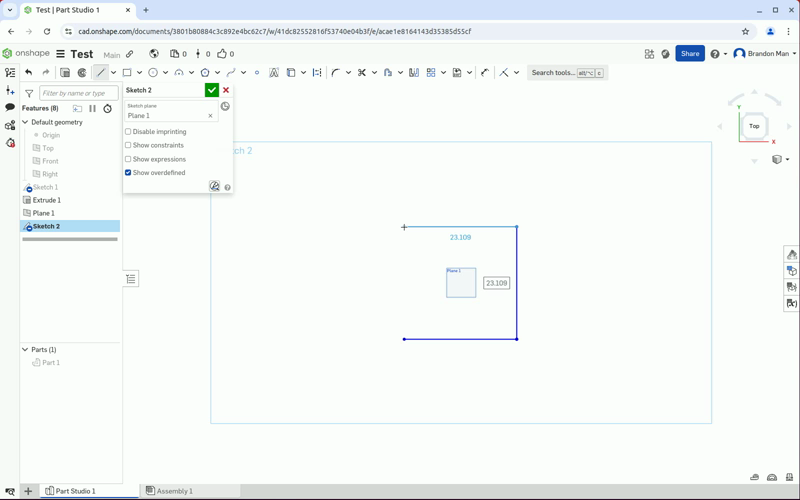
key_down(shift)
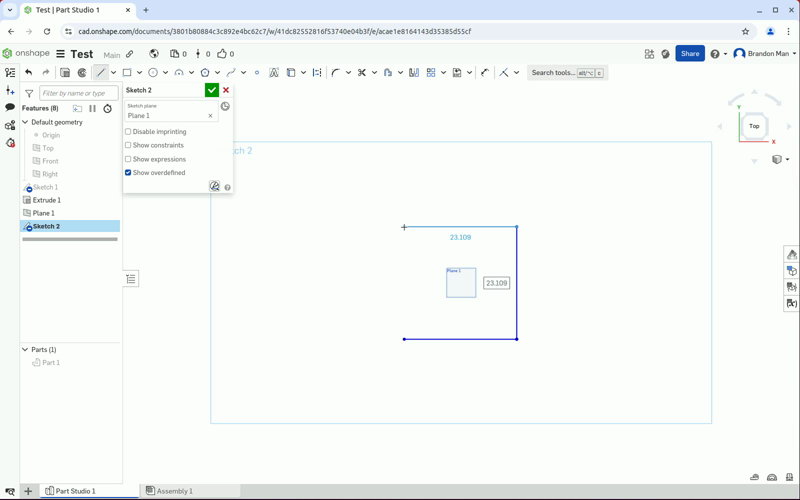
mouse_move(404, 339)
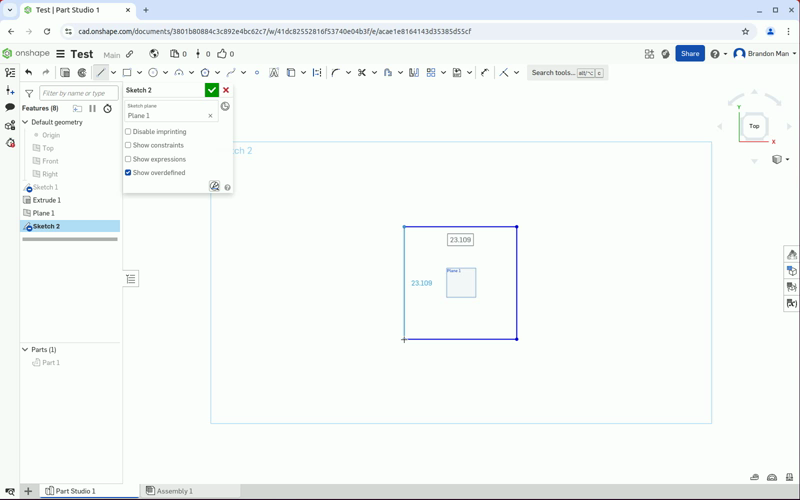
key_up(shift)
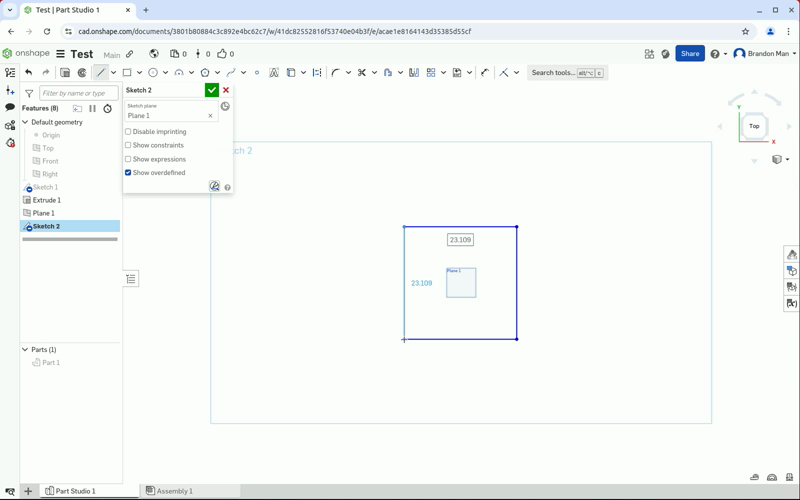
click(404, 339)
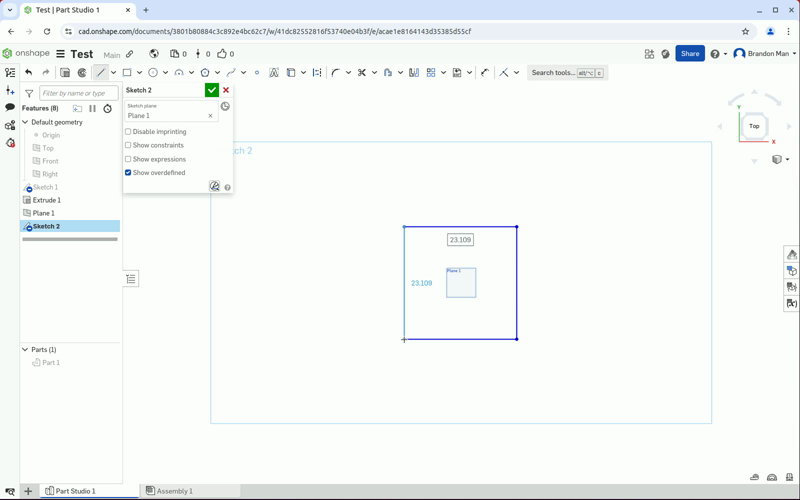
key(esc)
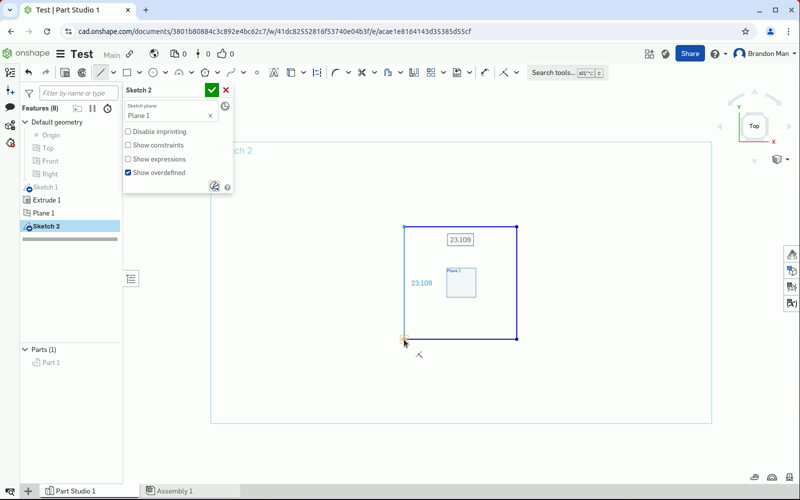
key(l)
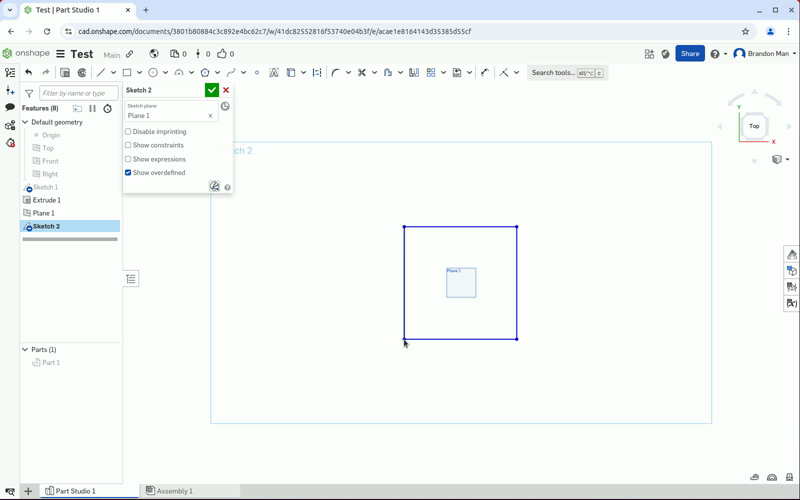
key_down(shift)
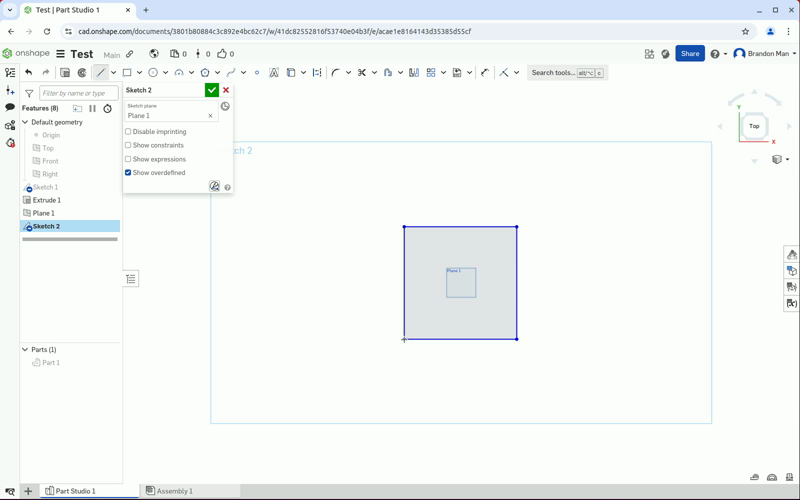
mouse_move(407, 335)
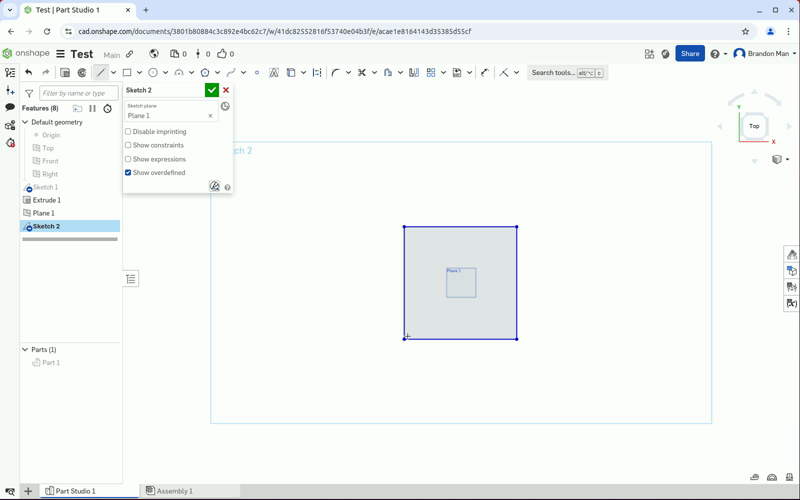
click(407, 335)
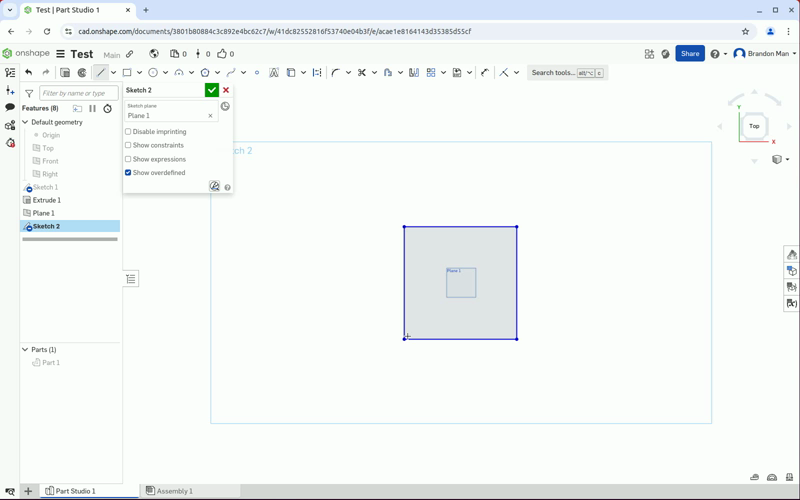
key_up(shift)
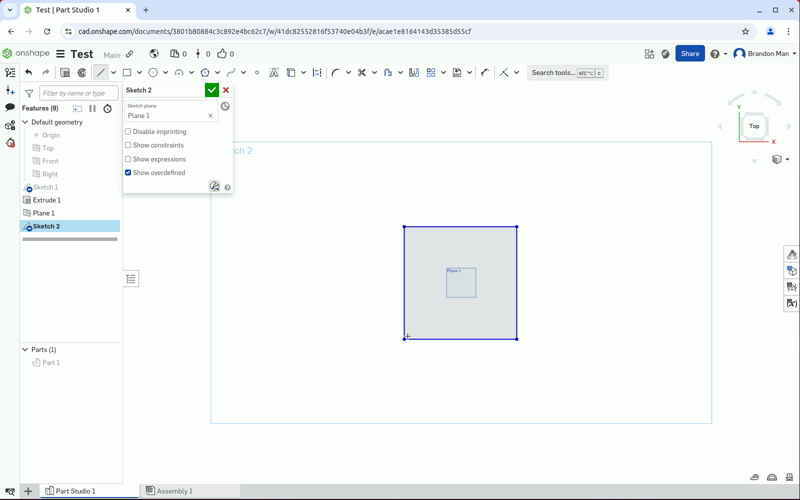
key_down(shift)
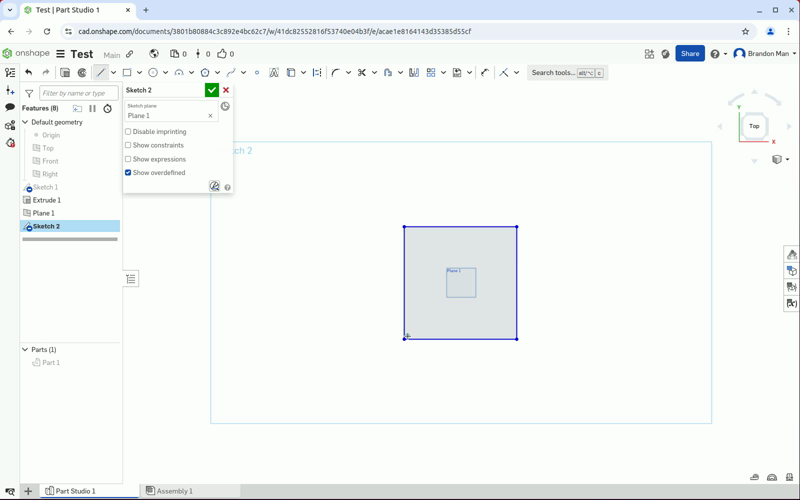
mouse_move(513, 335)
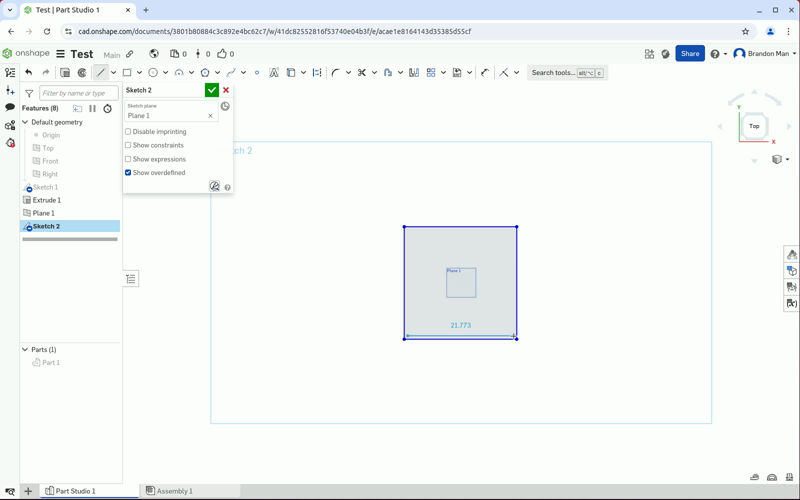
click(513, 335)
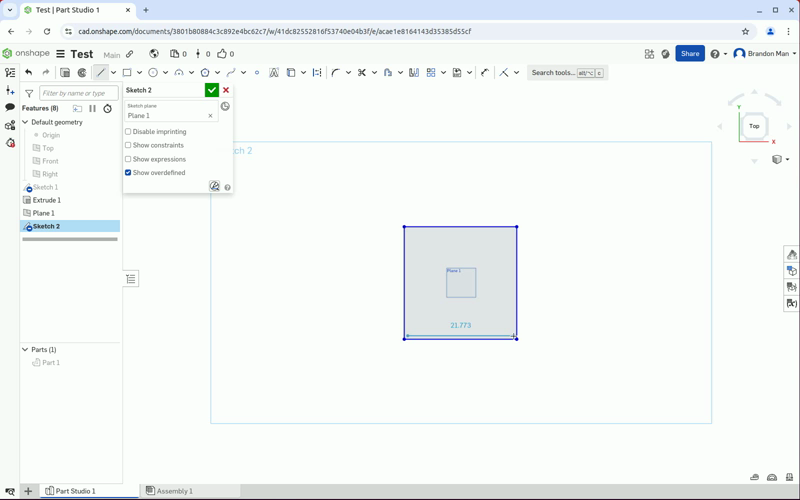
key_up(shift)
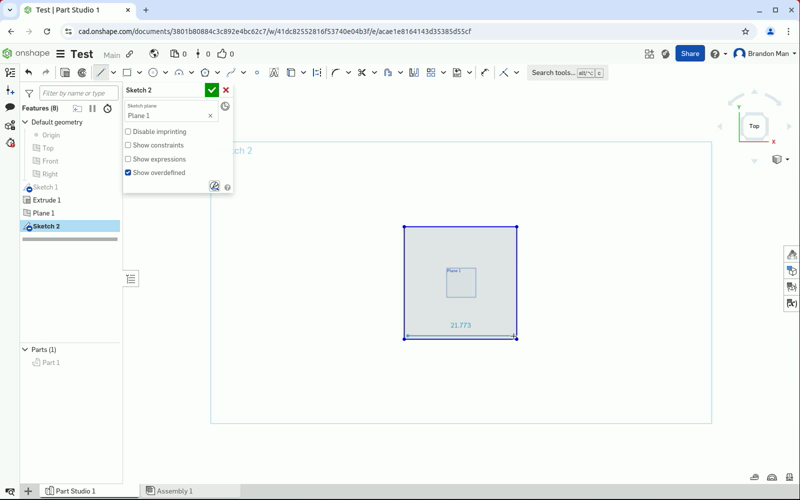
key_down(shift)
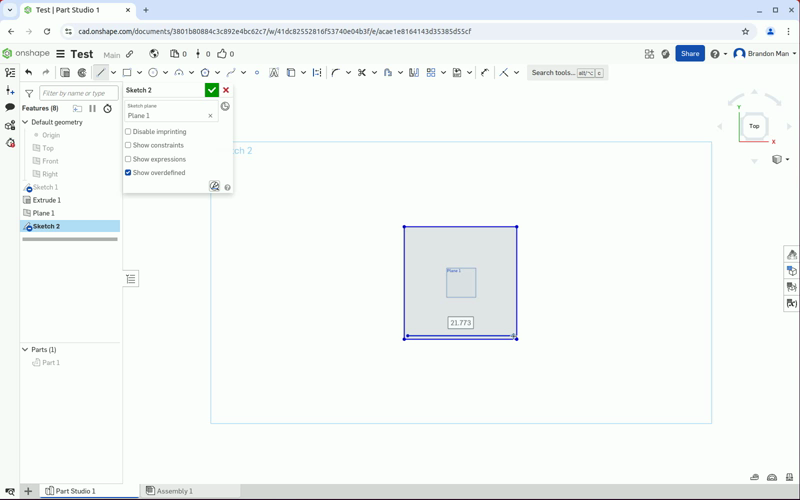
mouse_move(513, 230)
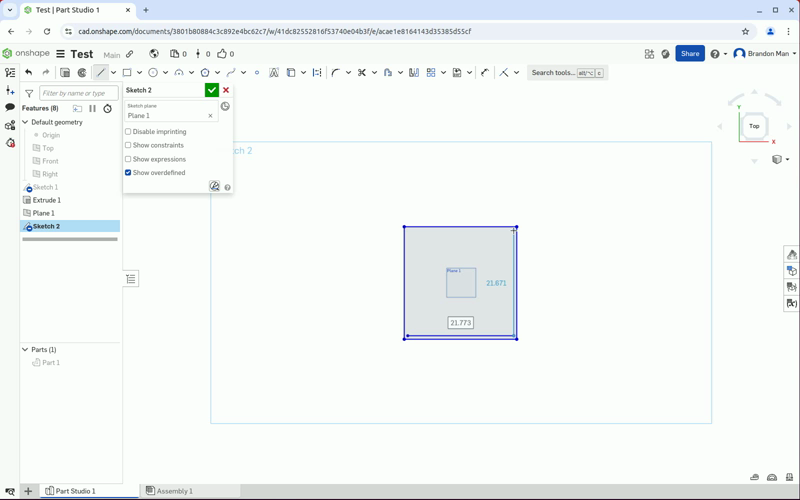
click(513, 230)
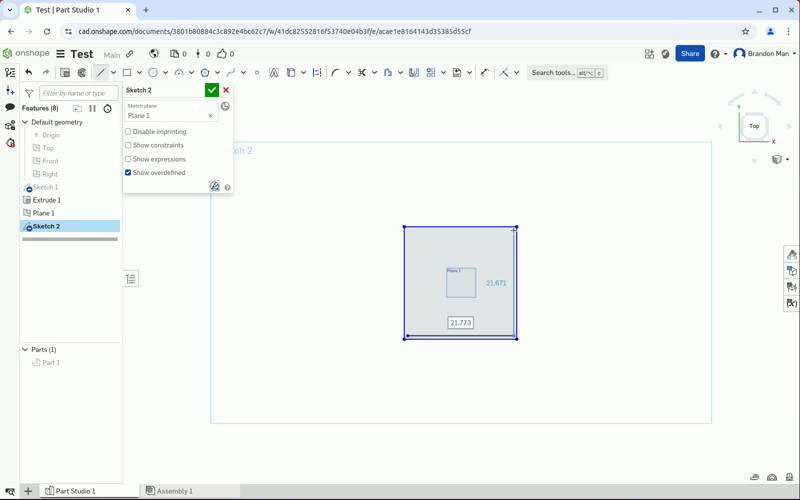
key_up(shift)
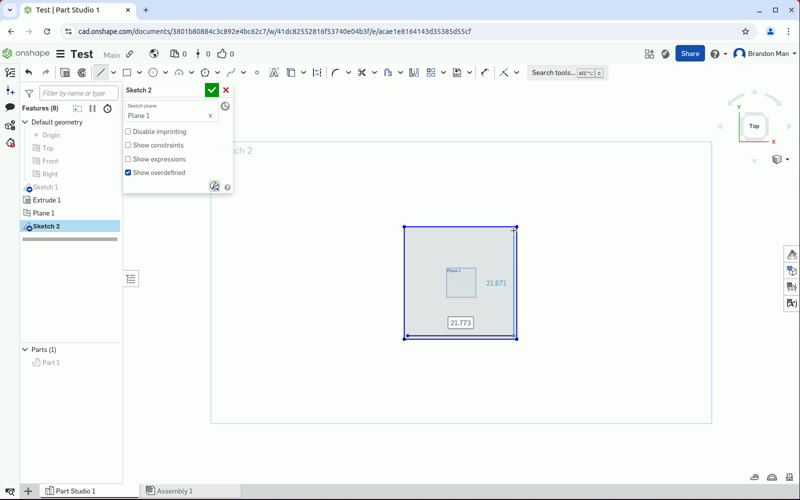
key_down(shift)
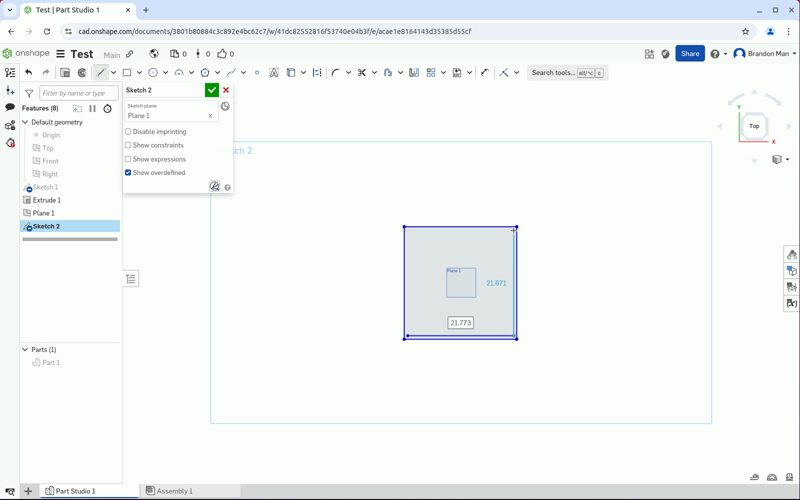
mouse_move(407, 230)
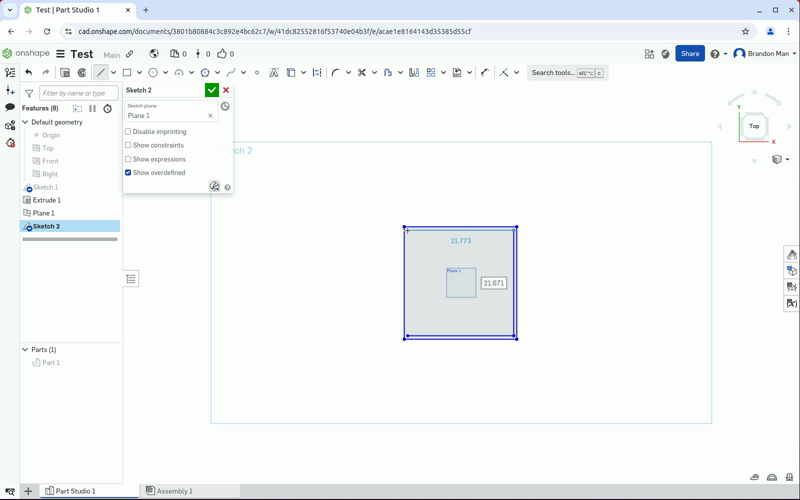
click(407, 230)
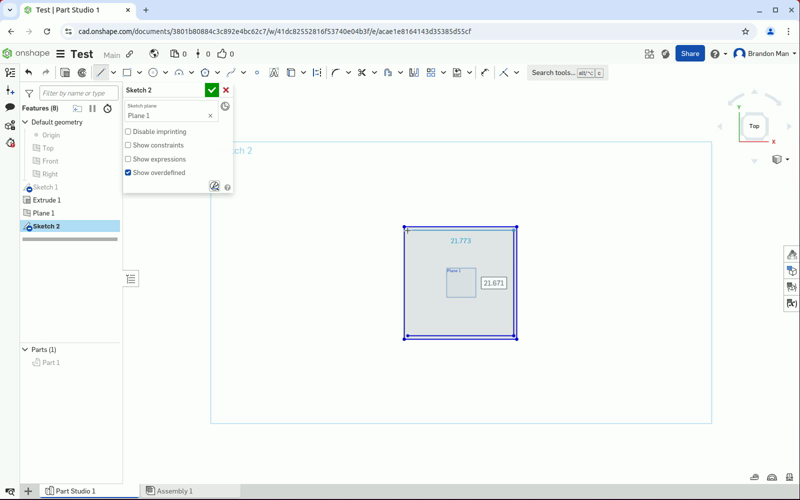
key_up(shift)
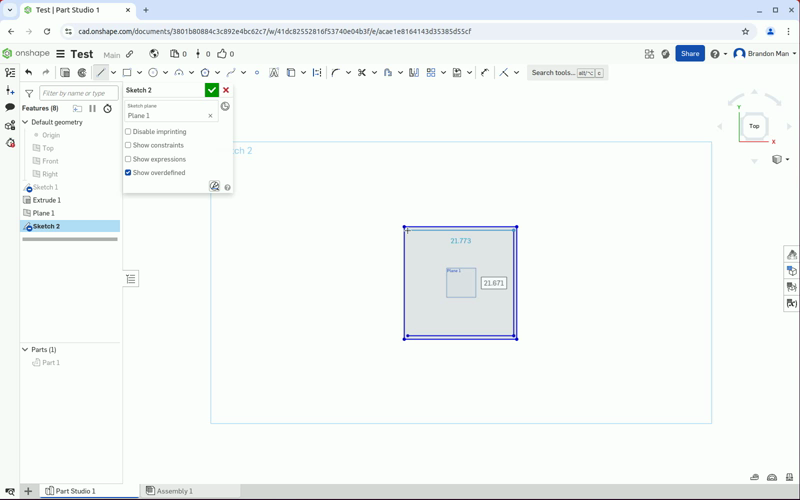
key_down(shift)
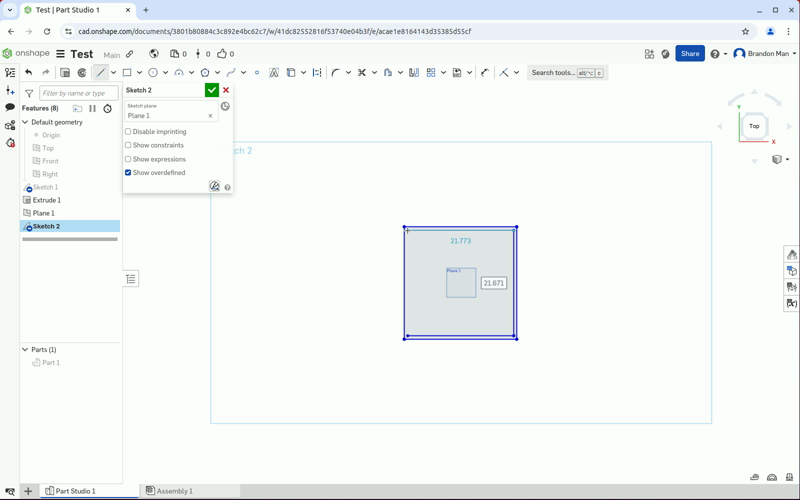
mouse_move(407, 335)
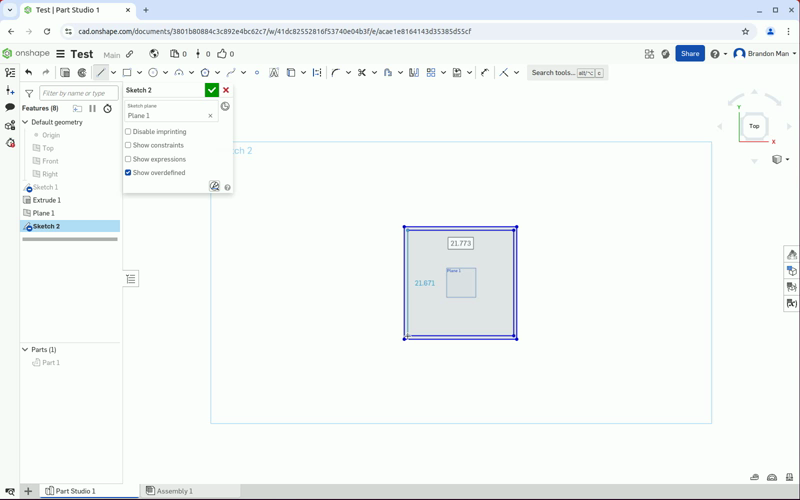
key_up(shift)
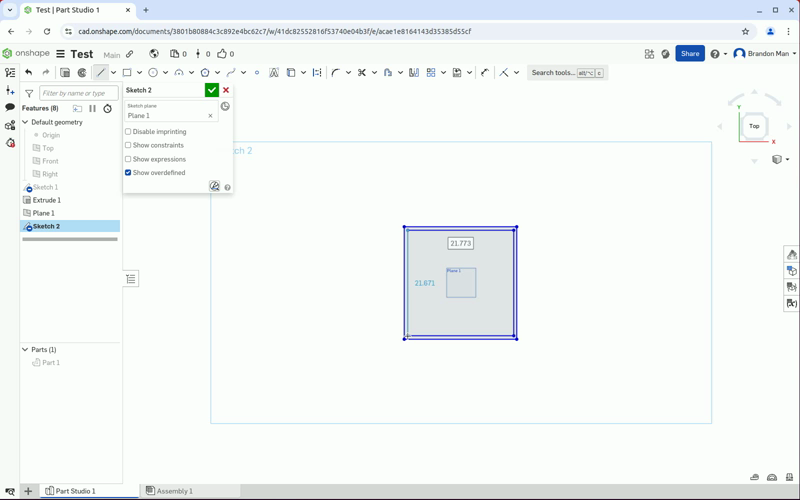
click(407, 335)
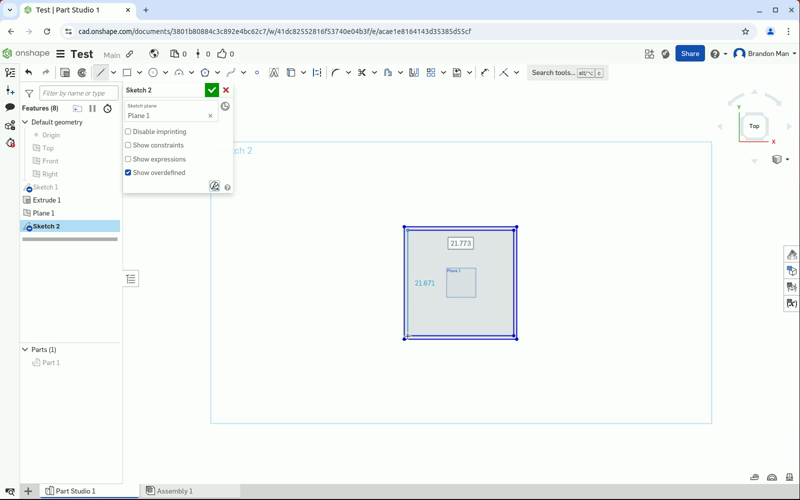
key(esc)
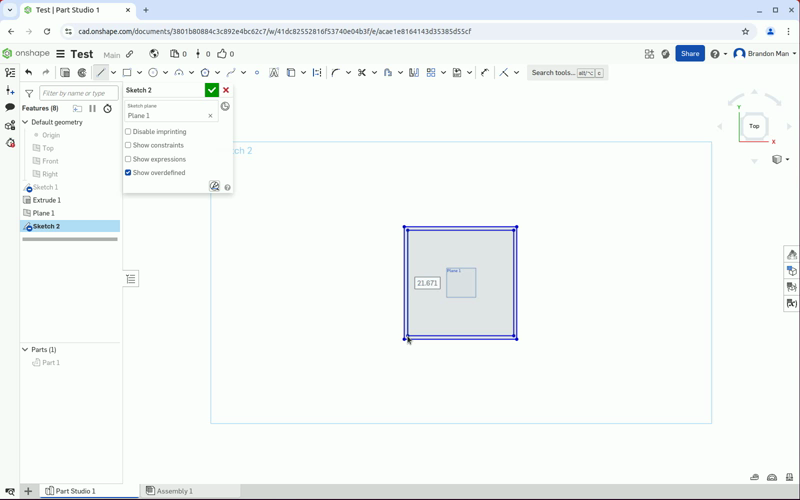
mouse_move(406, 332)
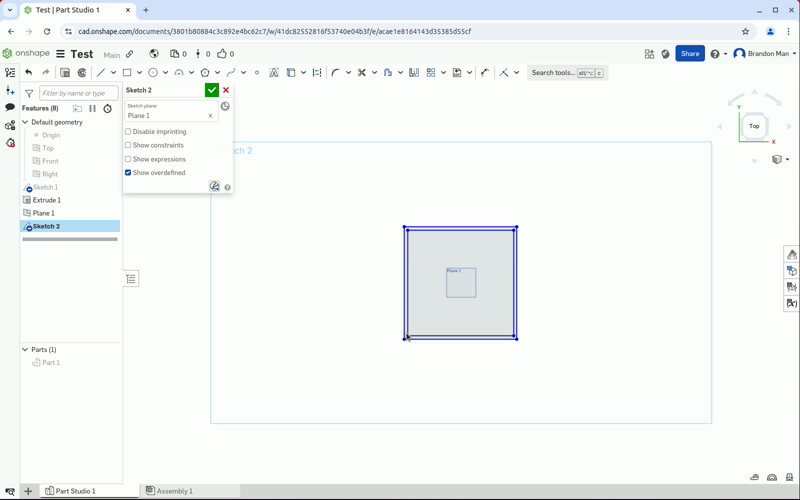
scroll(6)
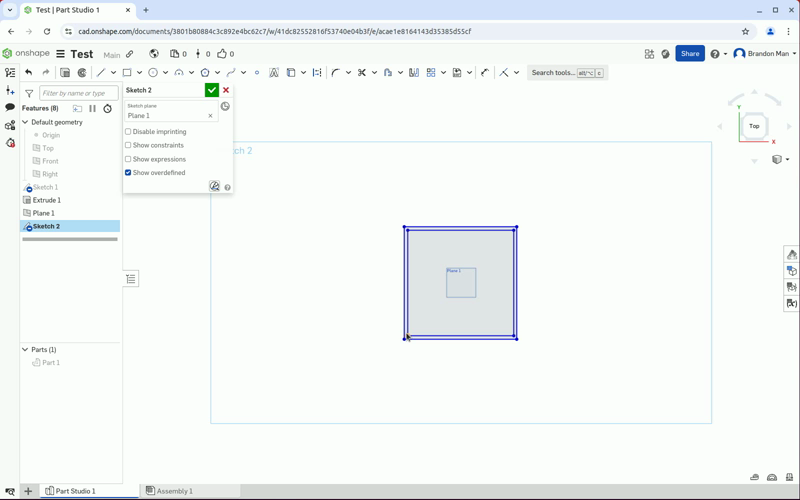
scroll(6)
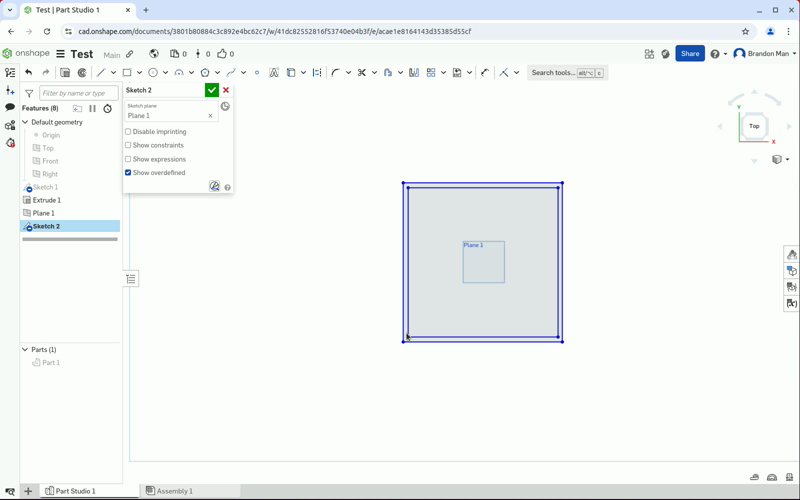
scroll(6)
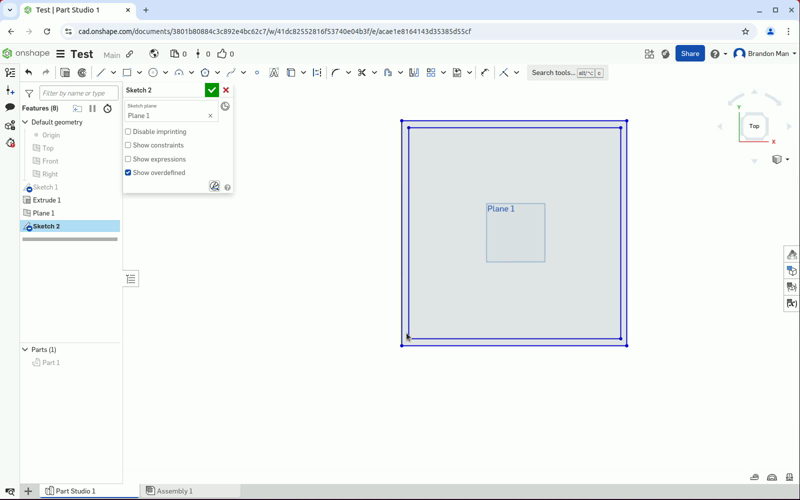
scroll(6)
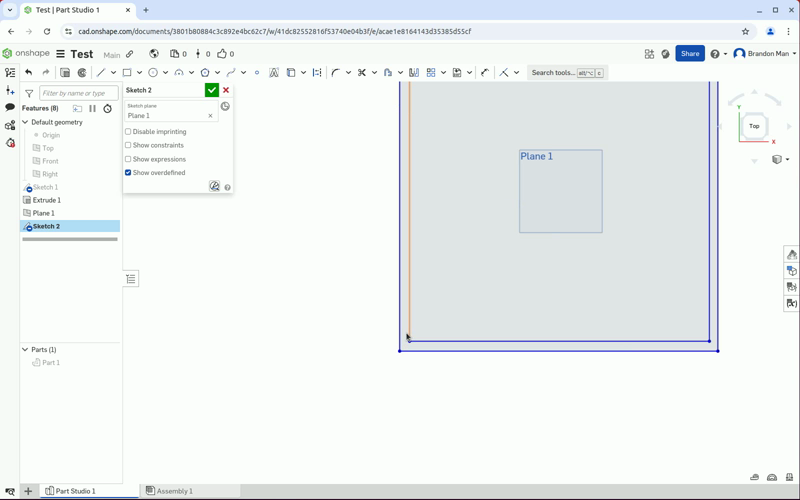
scroll(6)
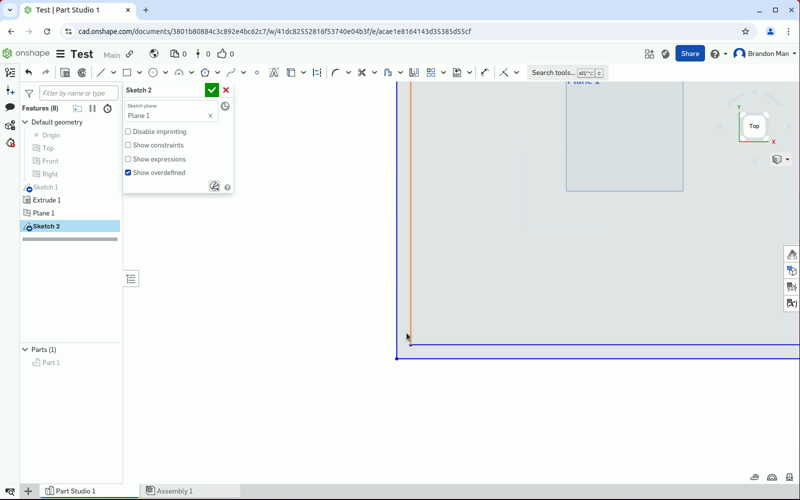
scroll(6)
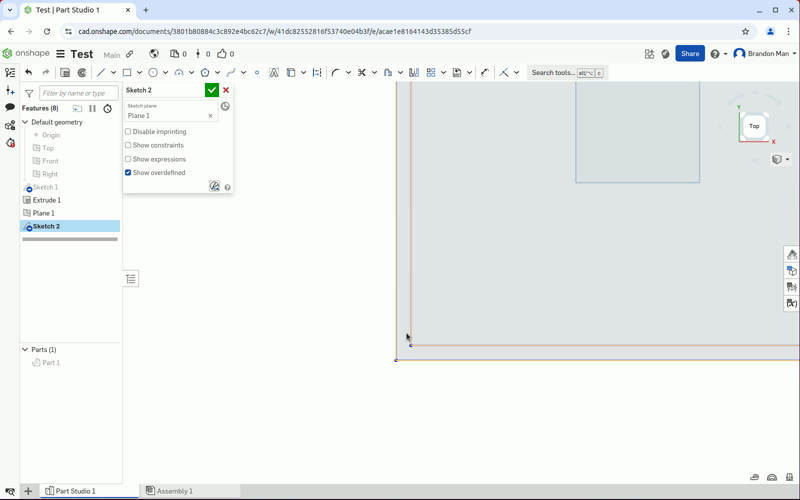
scroll(6)
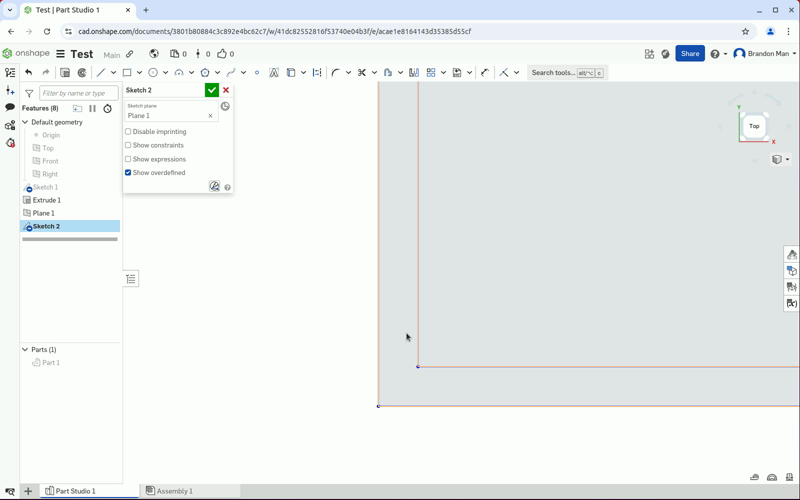
click(406, 332)
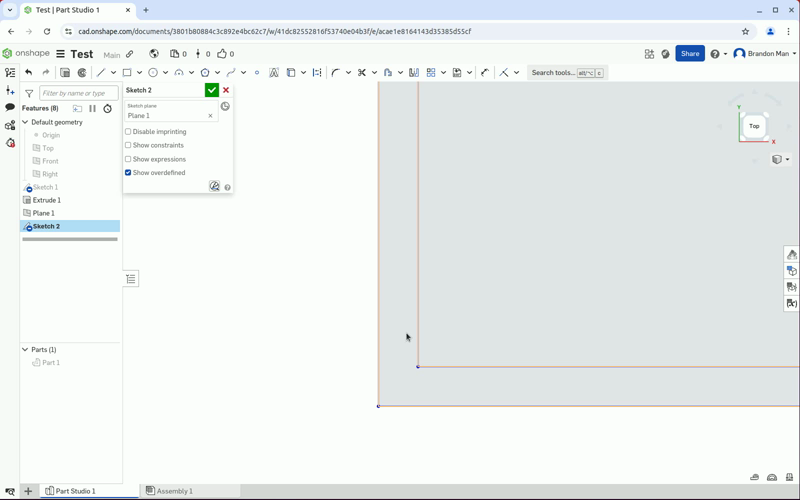
scroll(-6)
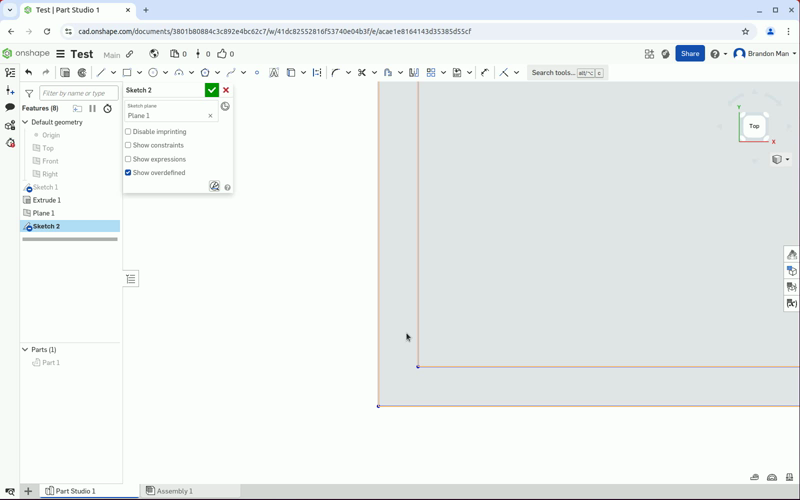
scroll(-6)
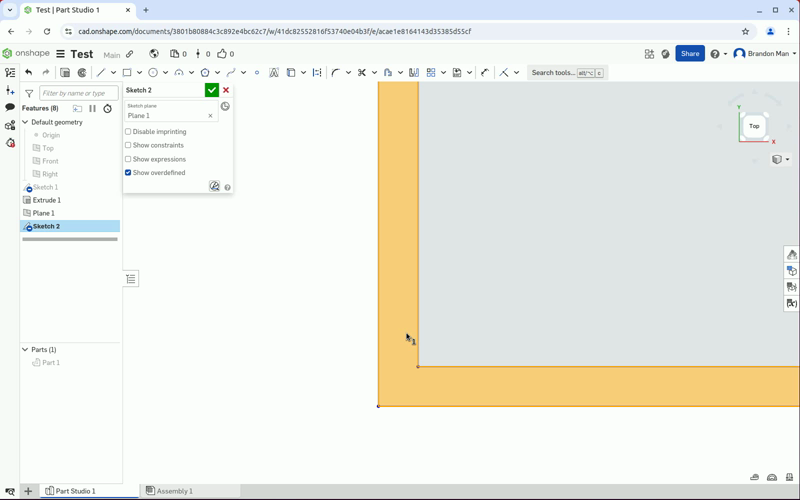
scroll(-6)
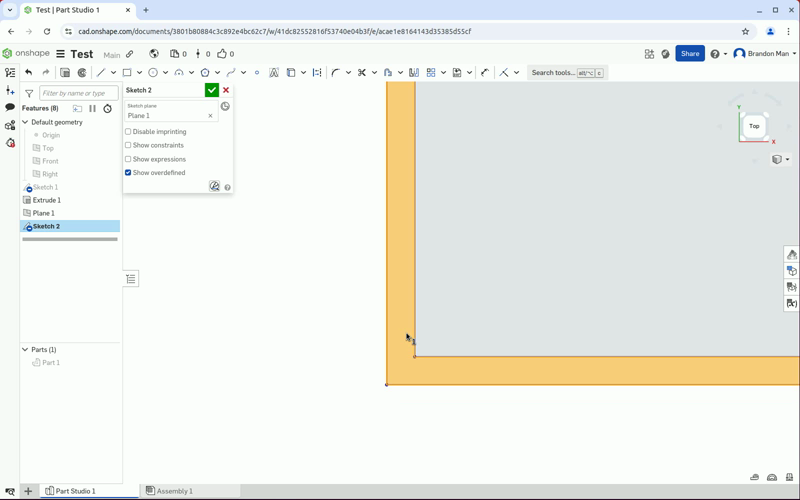
scroll(-6)
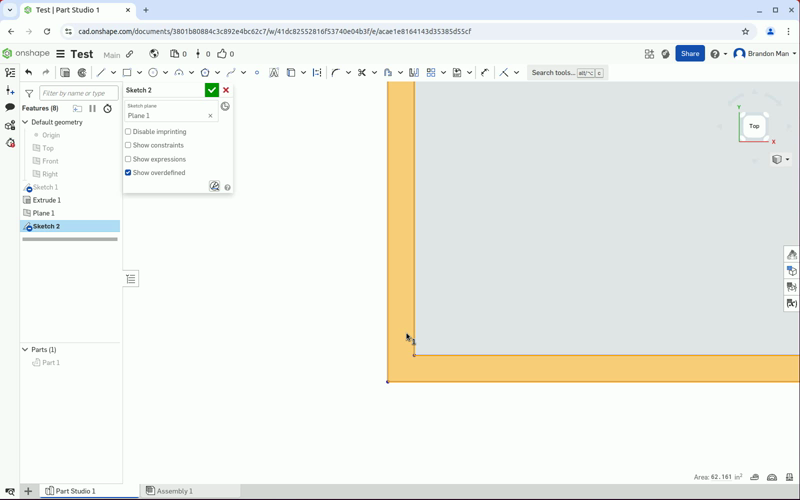
scroll(-6)
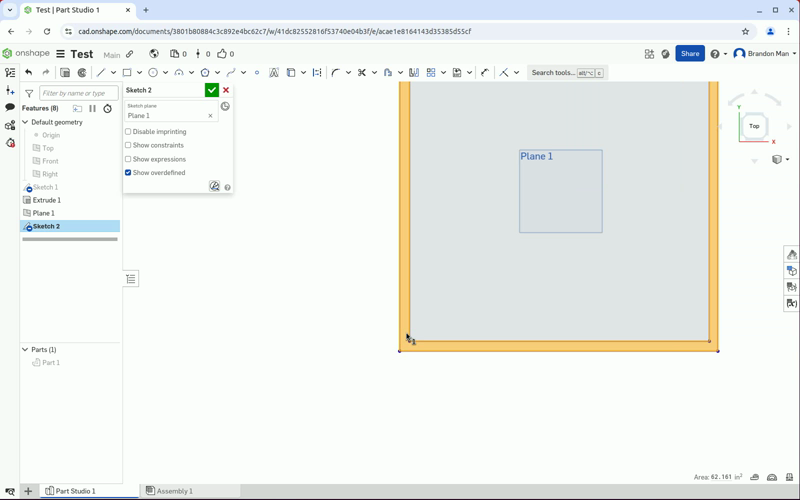
scroll(-6)
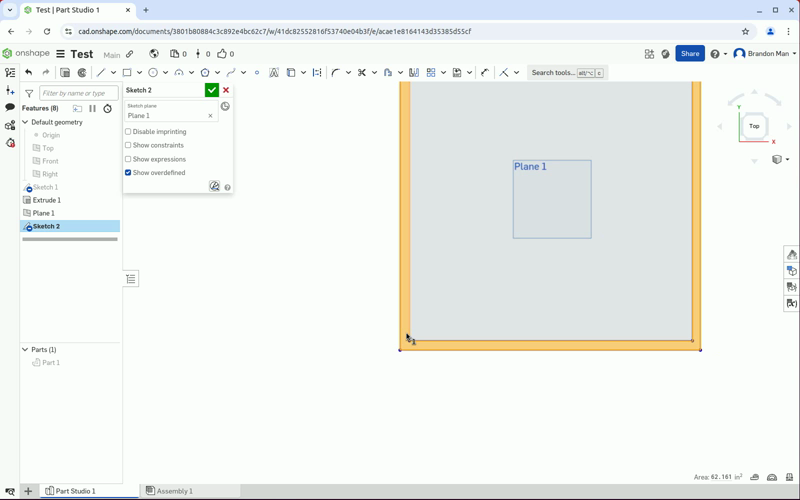
scroll(-6)
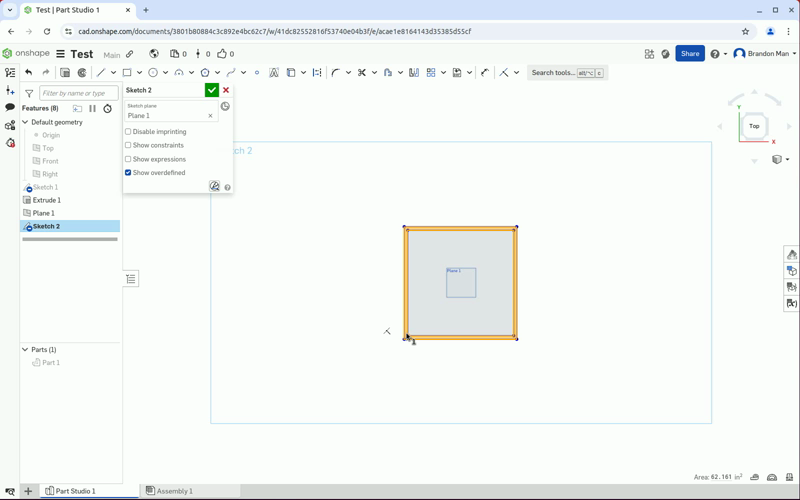
mouse_move(73, 352)
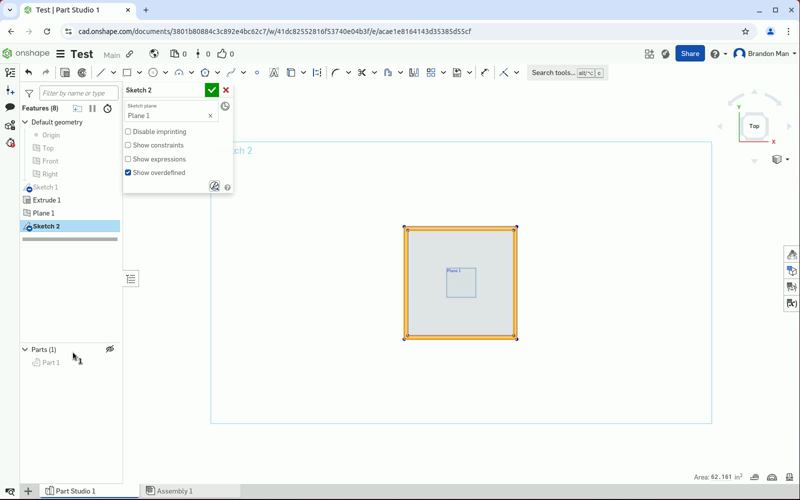
key(shift+y)
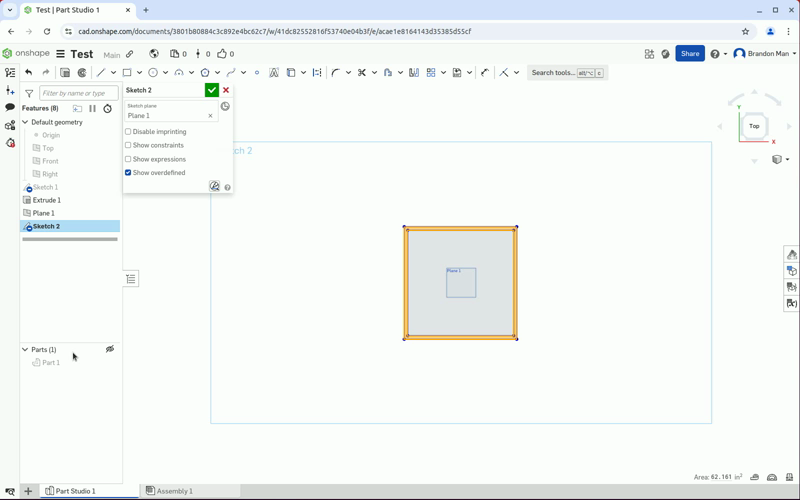
key(shift+e)
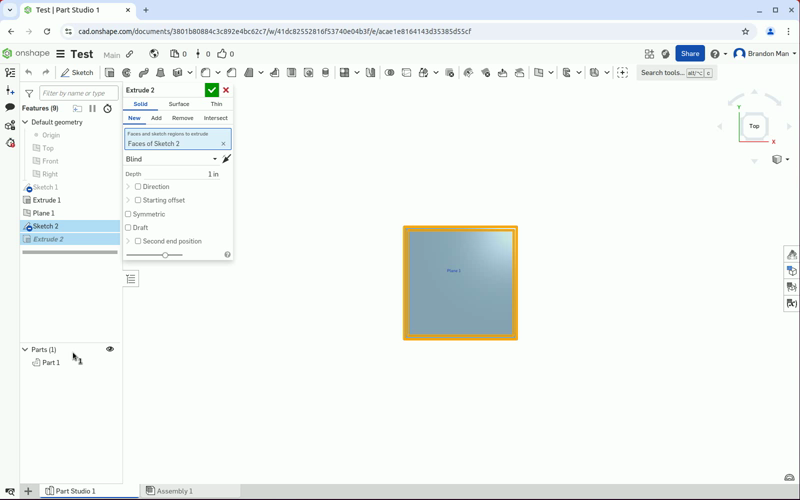
mouse_move(143, 106)
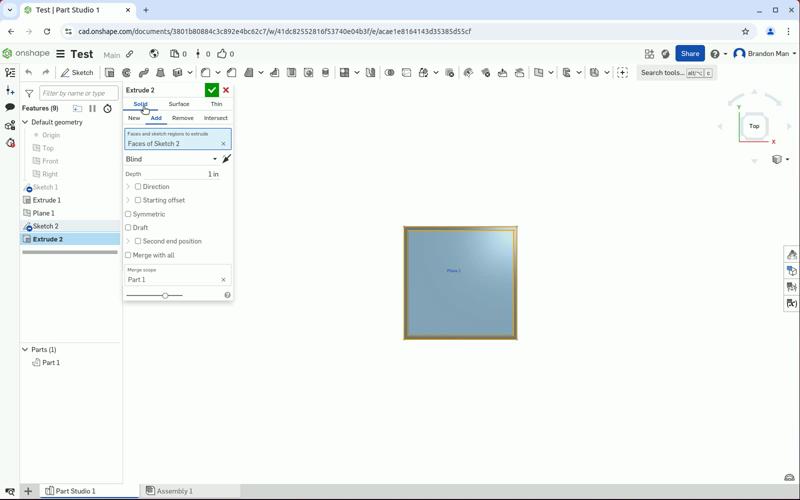
click(143, 106)
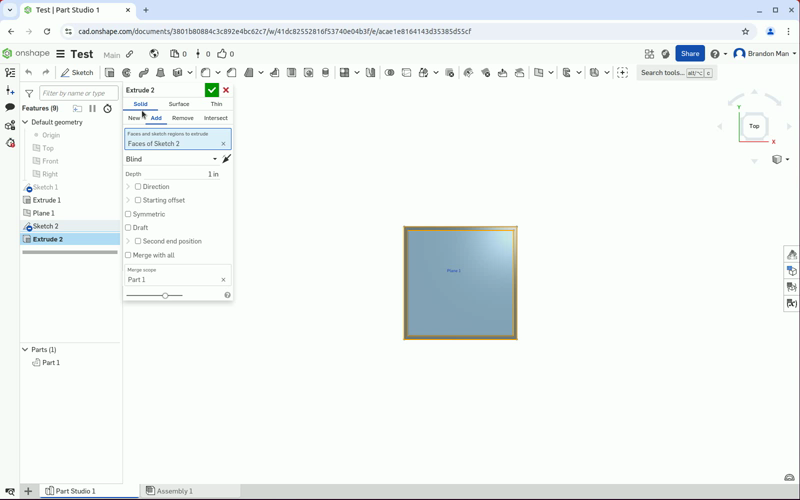
mouse_move(137, 120)
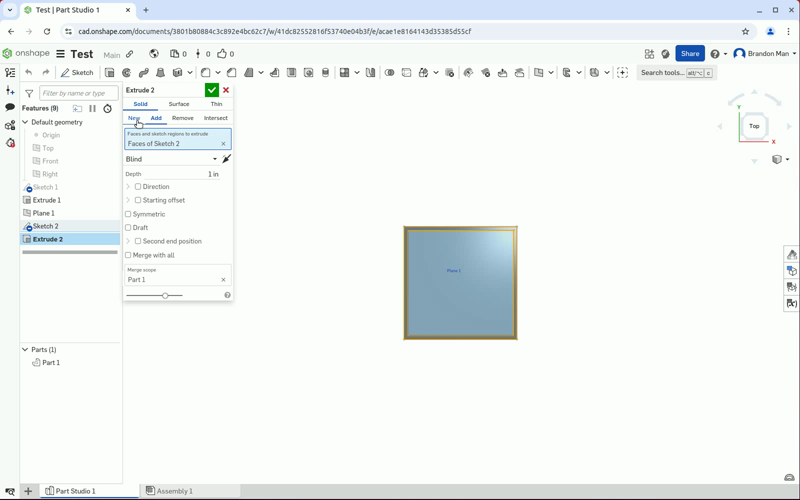
click(137, 120)
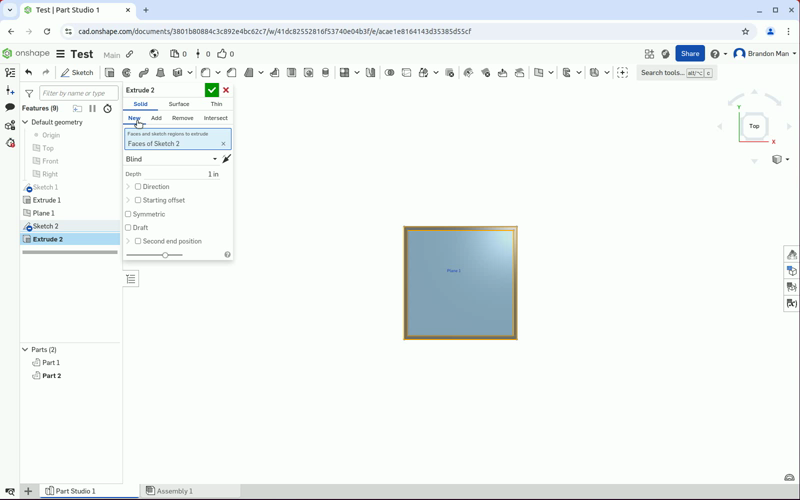
key(tab, 4)
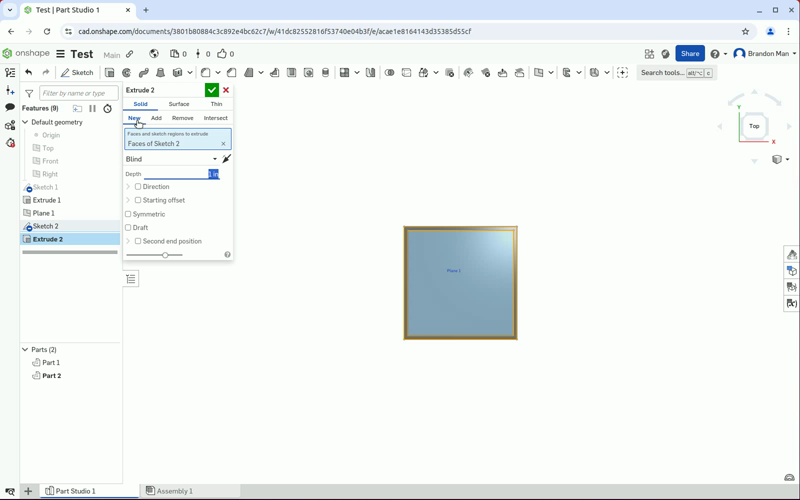
text(21.905)
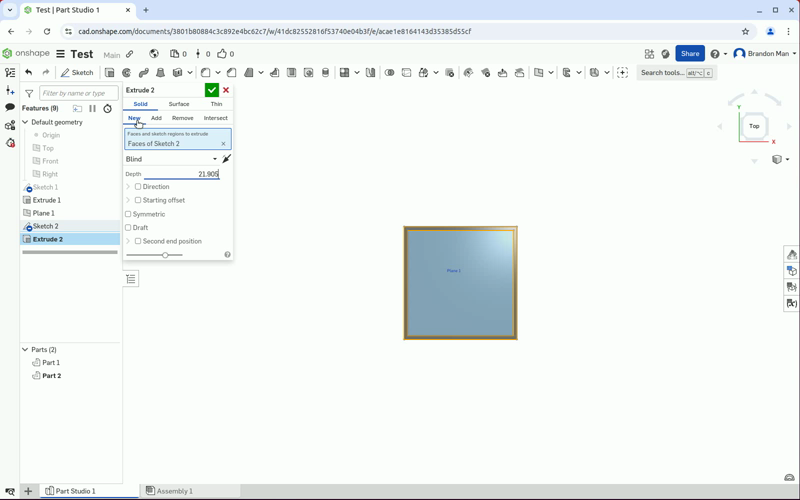
key(enter)
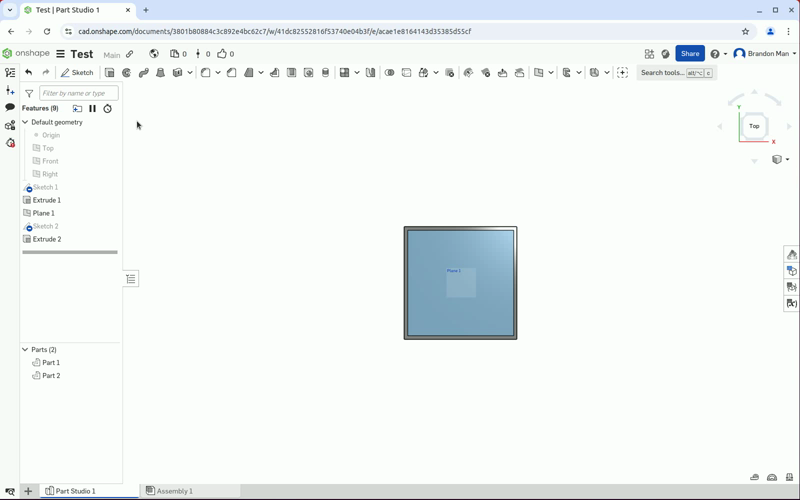
key(shift+h)
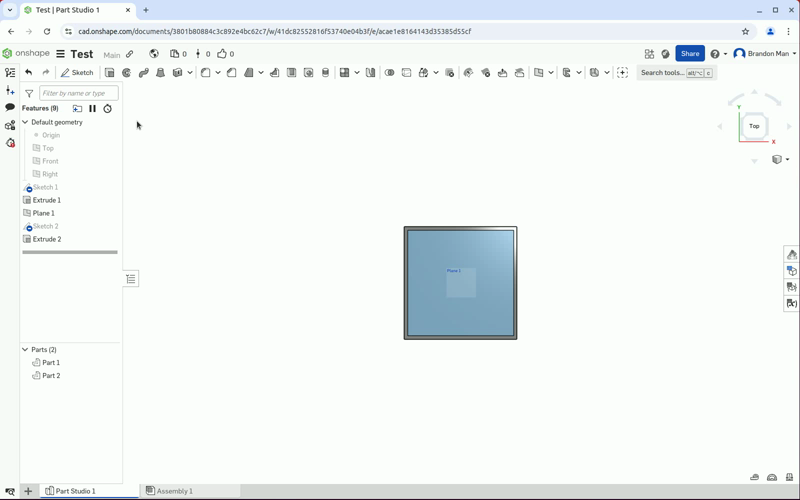
key(shift+h)
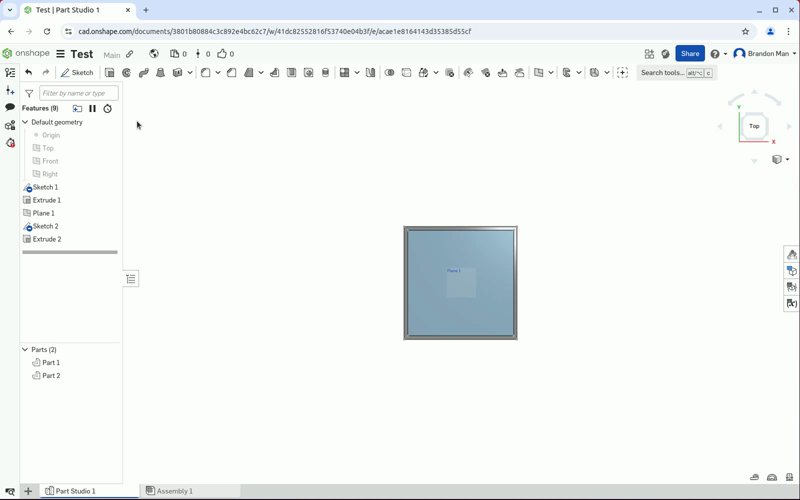
key(shift+7)
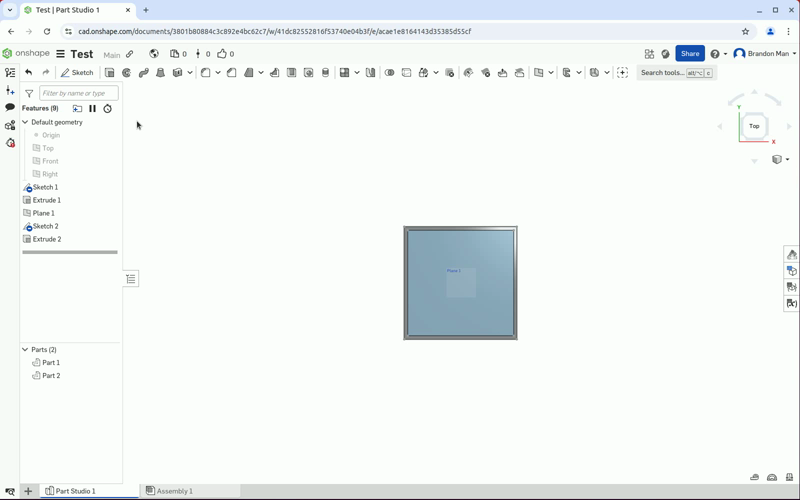
key(up, 3)
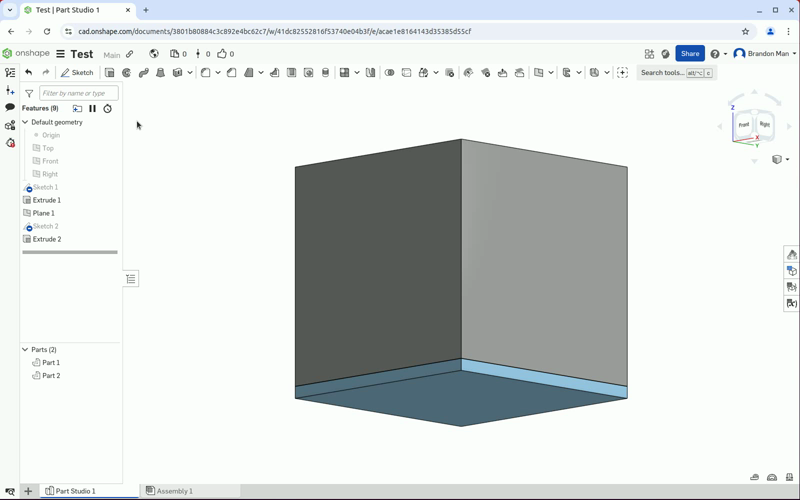
key(left, 3)
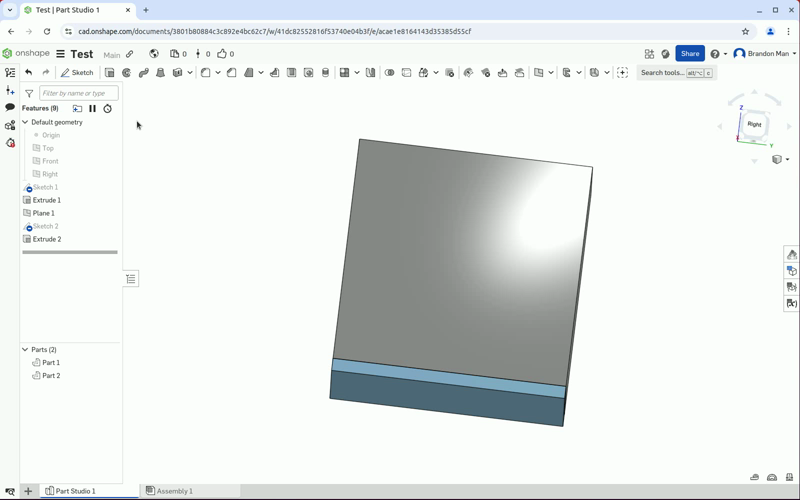
key(right, 3)
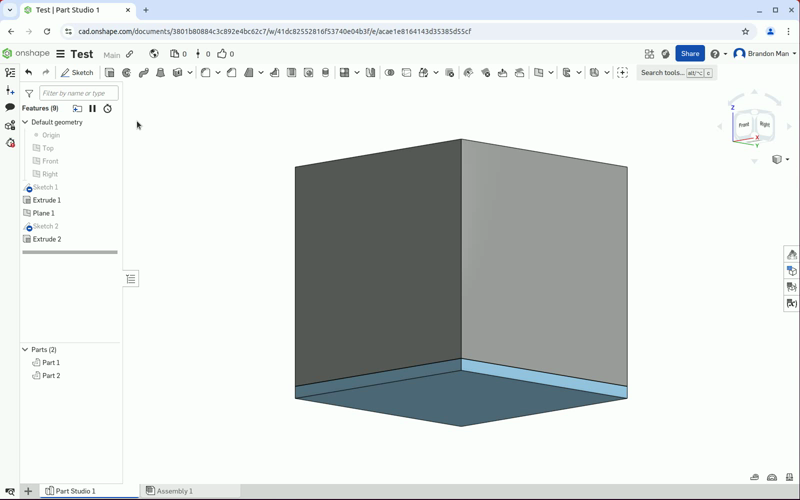
key(down, 3)
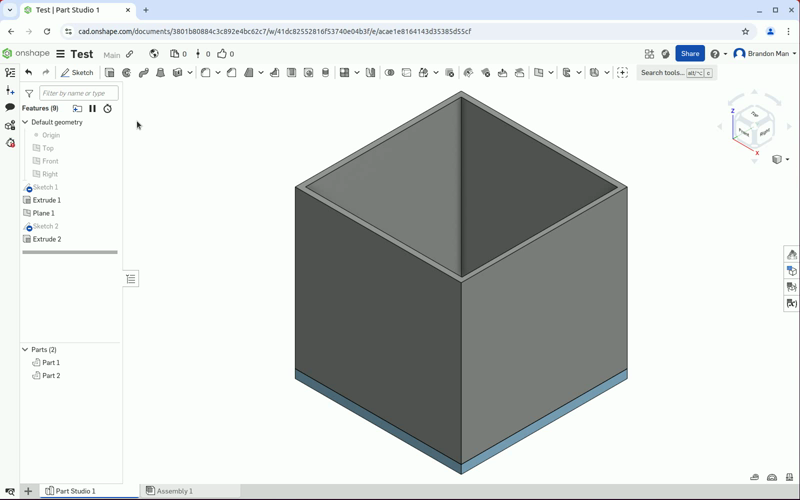
mouse_move(73, 189)
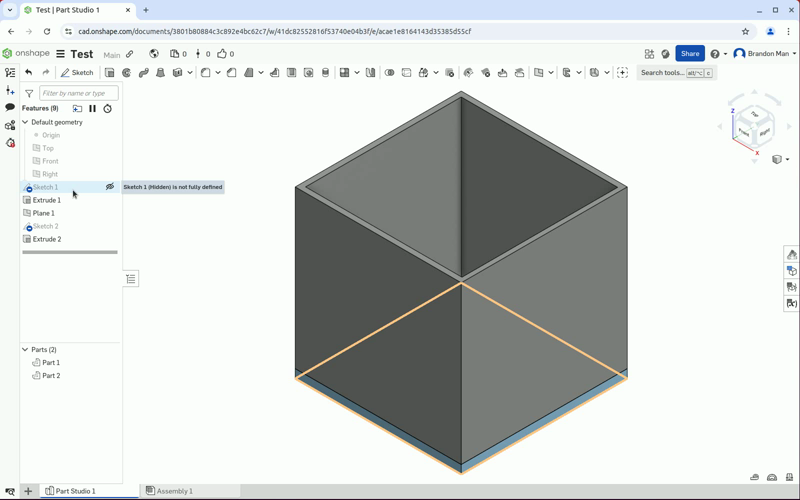
click(73, 189)